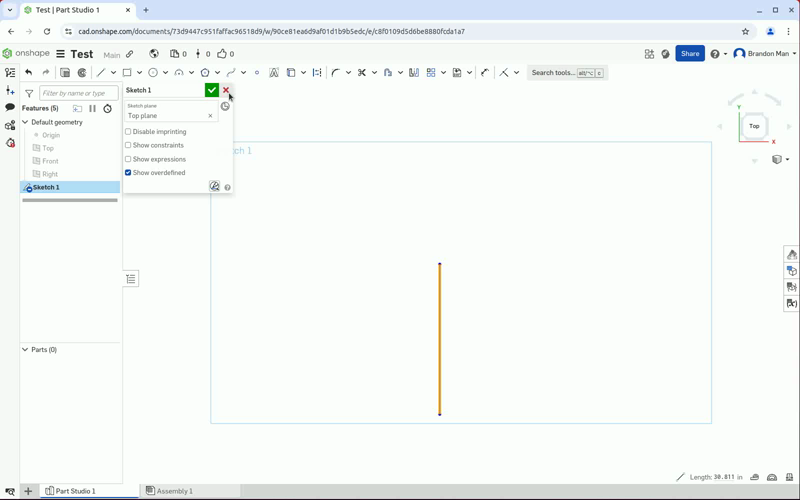
key(shift+h)
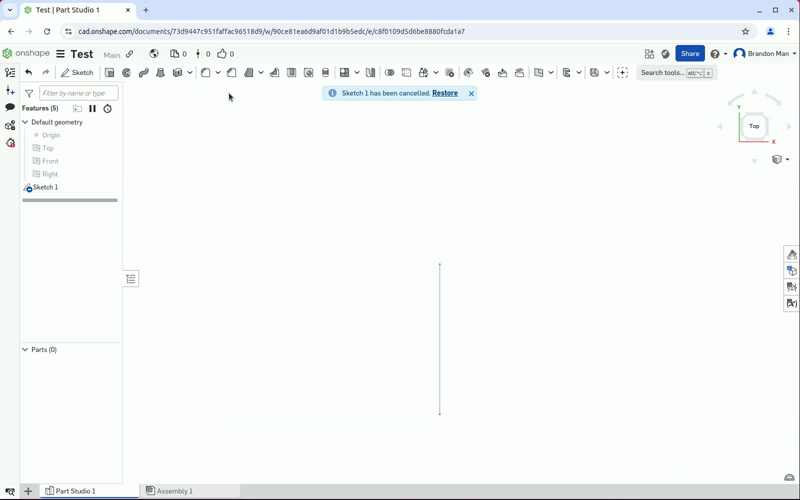
key(shift+s)
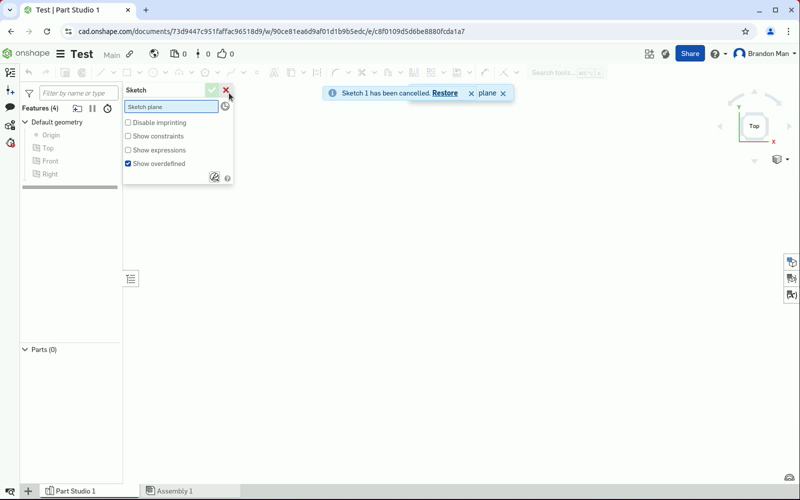
mouse_move(73, 150)
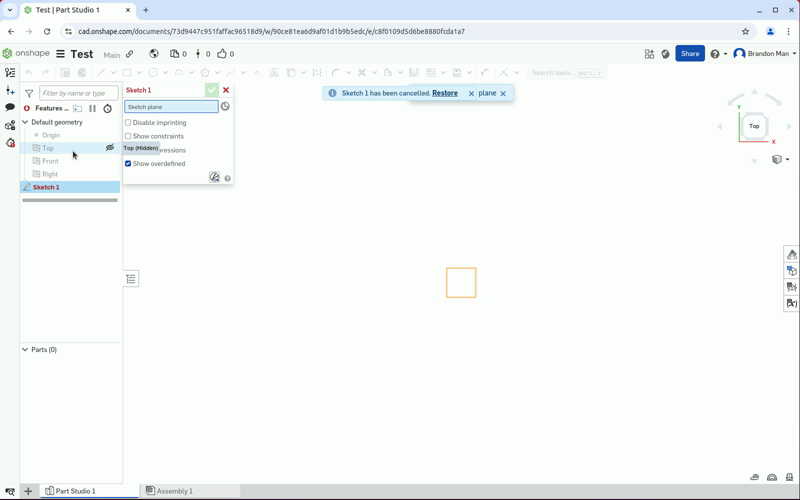
click(73, 150)
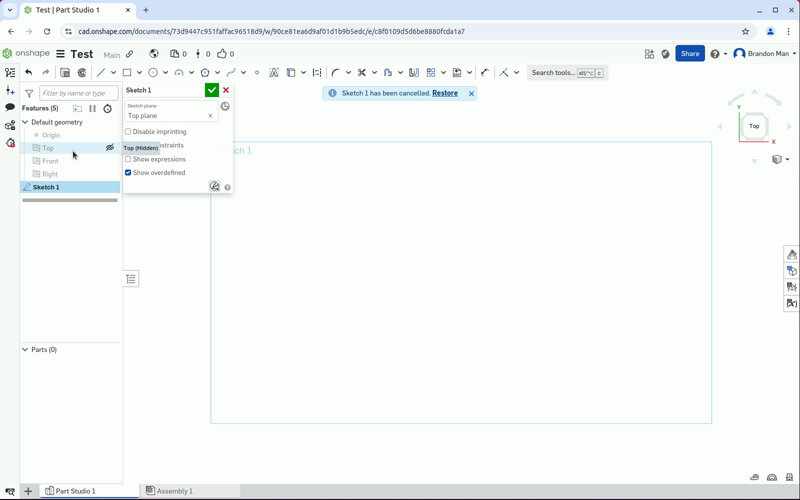
mouse_move(73, 352)
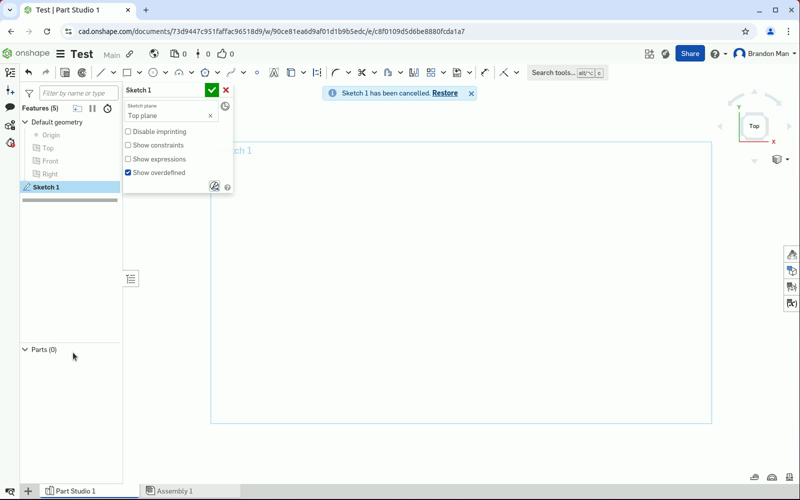
key(y)
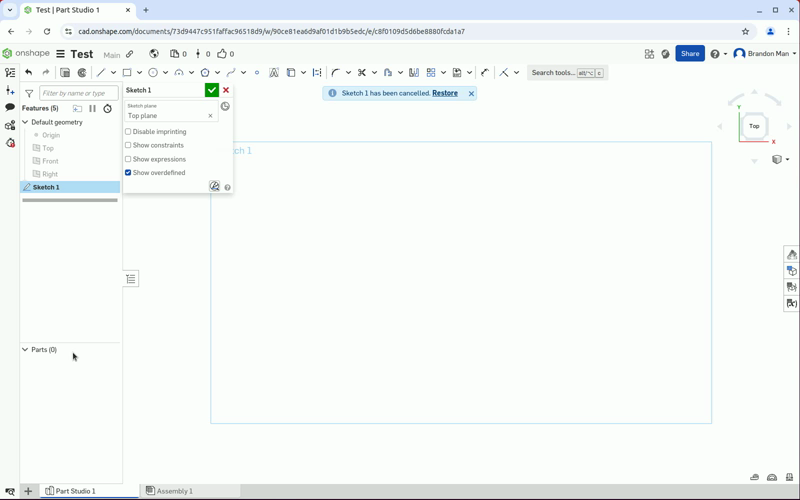
key(l)
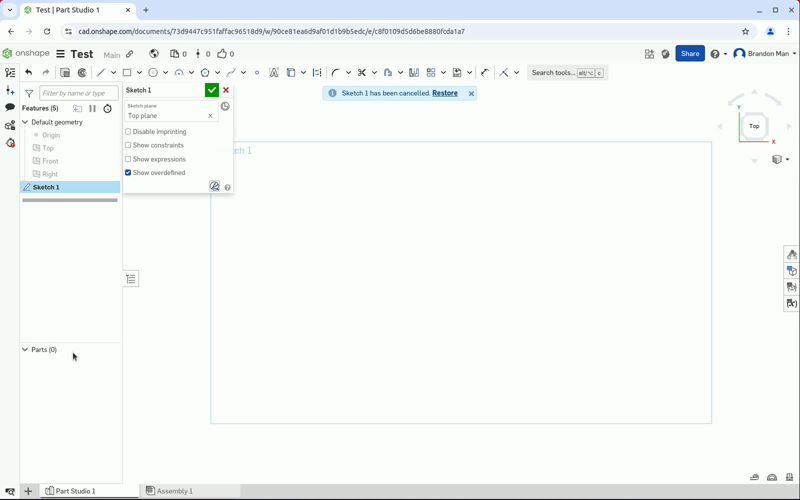
key_down(shift)
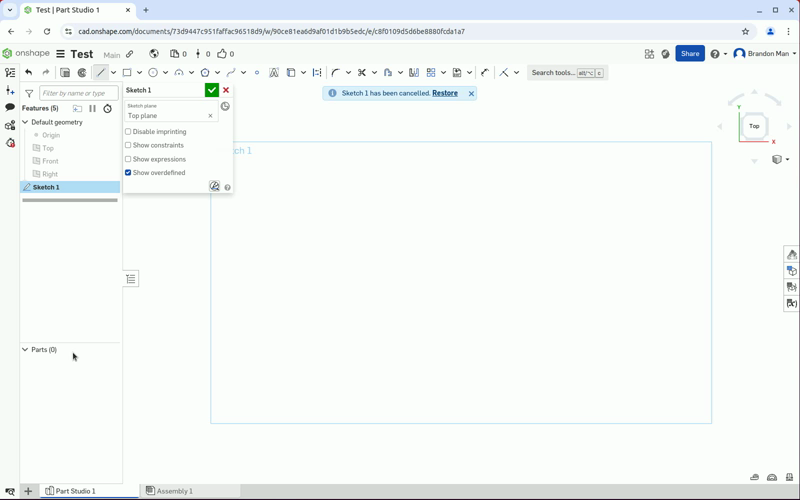
mouse_move(376, 209)
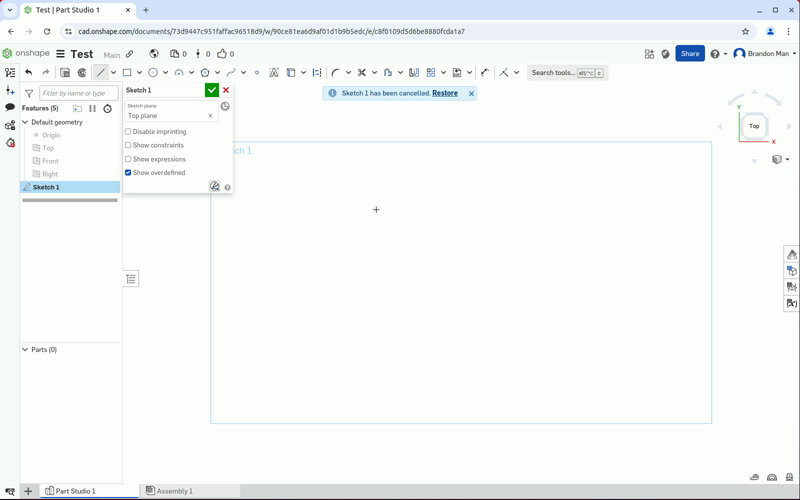
click(376, 209)
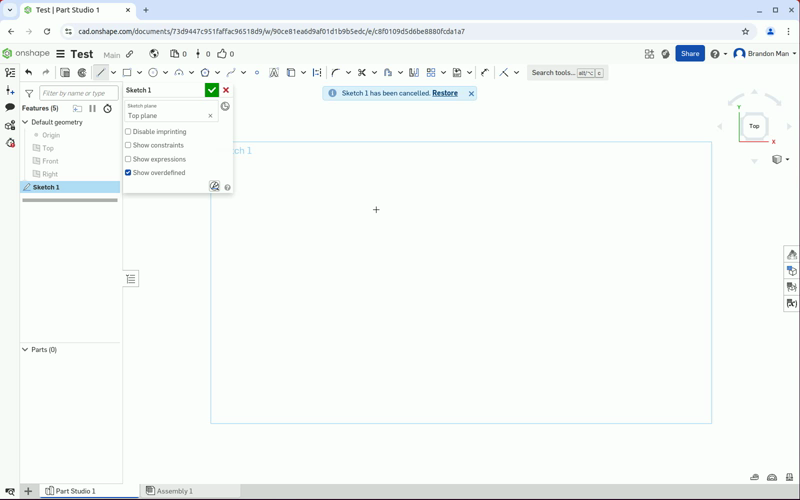
key_up(shift)
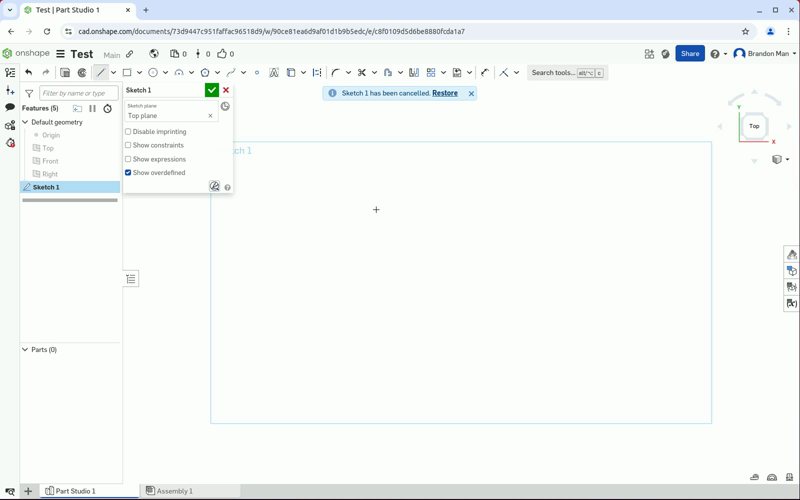
key_down(shift)
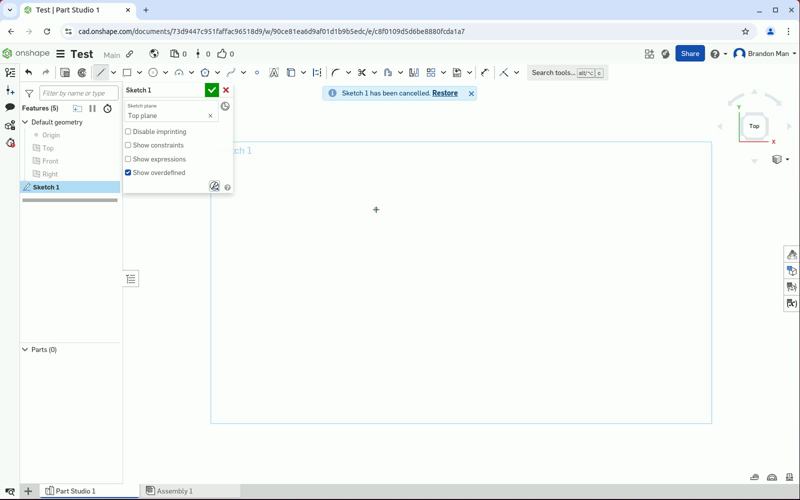
mouse_move(400, 299)
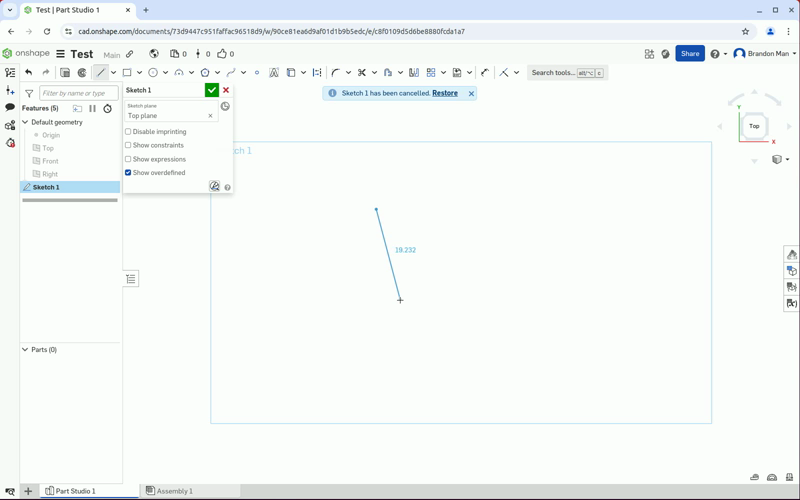
click(400, 299)
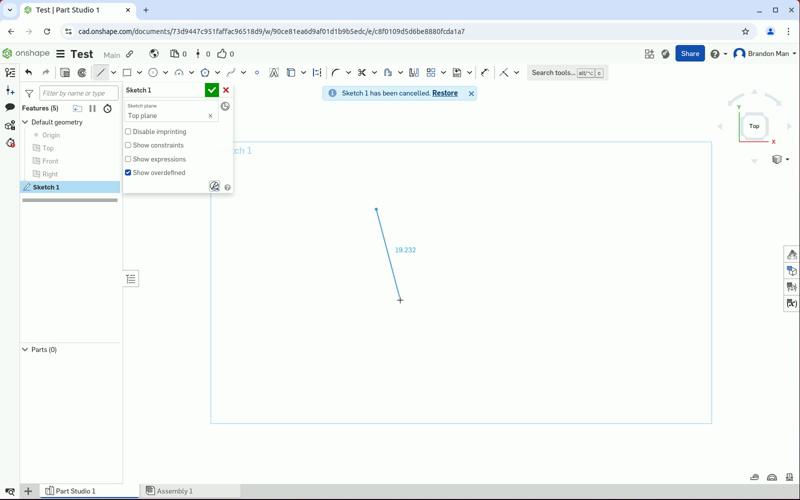
key_up(shift)
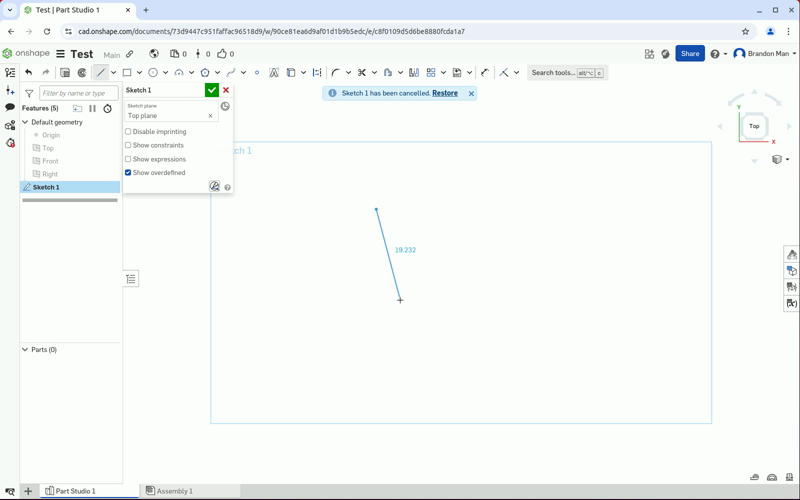
key_down(shift)
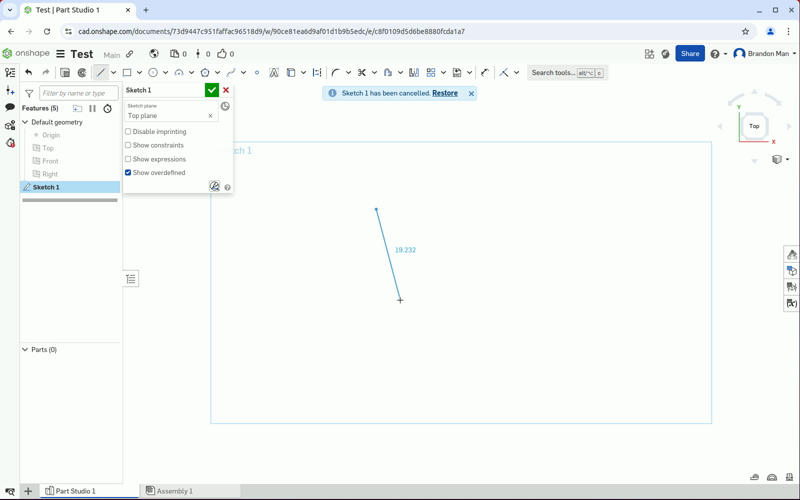
mouse_move(461, 283)
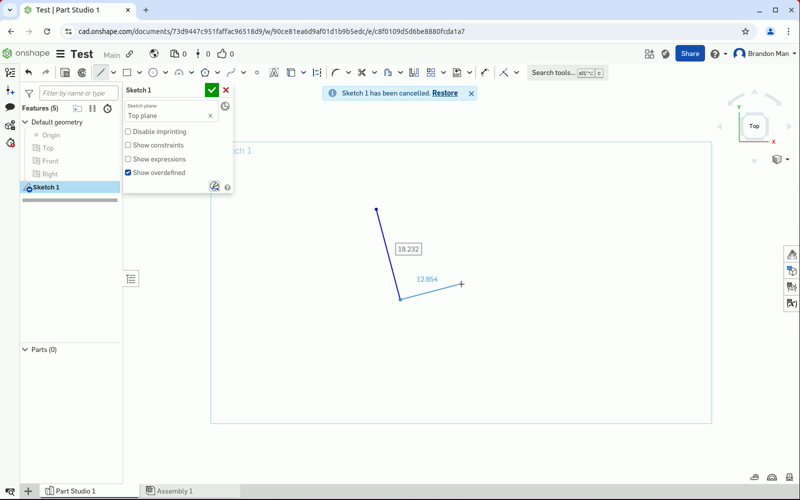
click(461, 283)
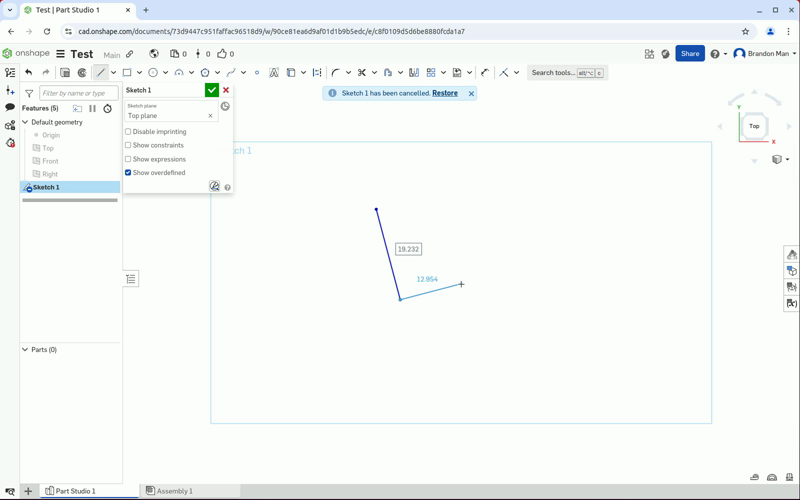
key_up(shift)
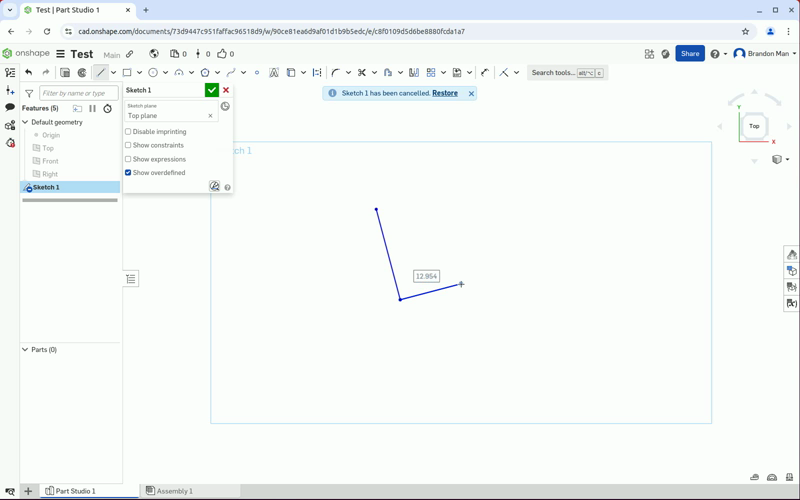
key_down(shift)
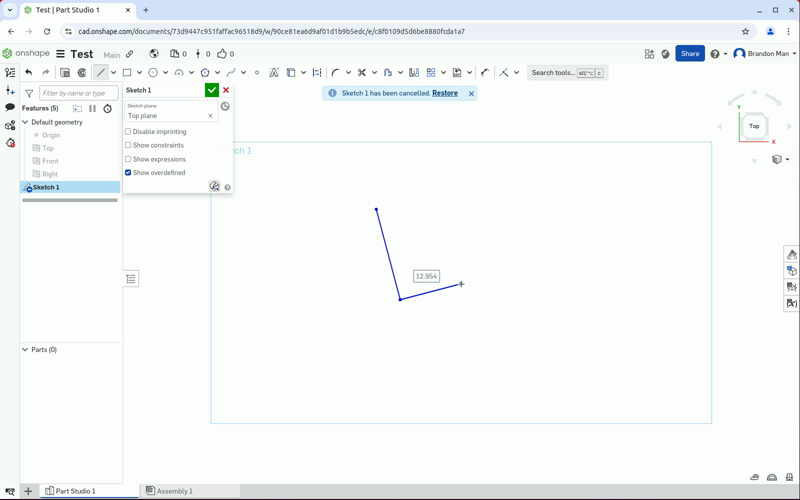
mouse_move(436, 192)
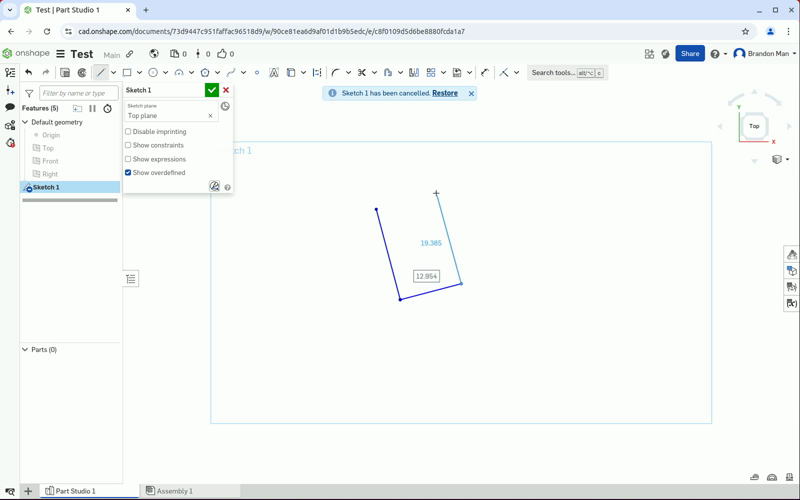
click(436, 192)
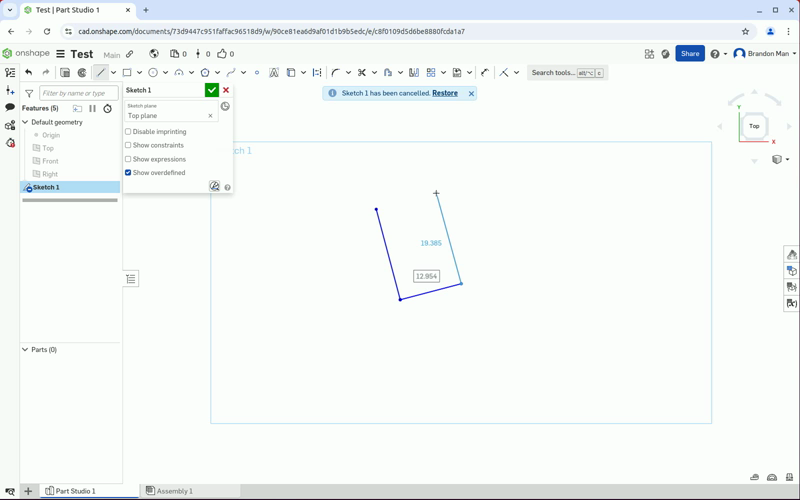
key_up(shift)
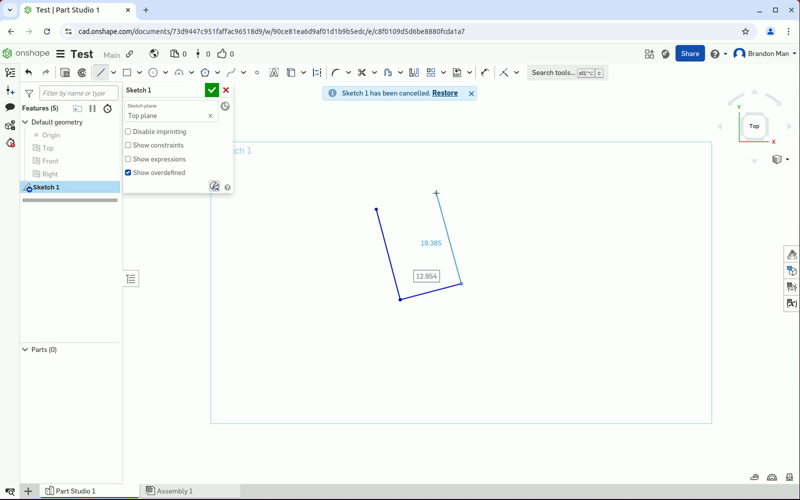
key_down(shift)
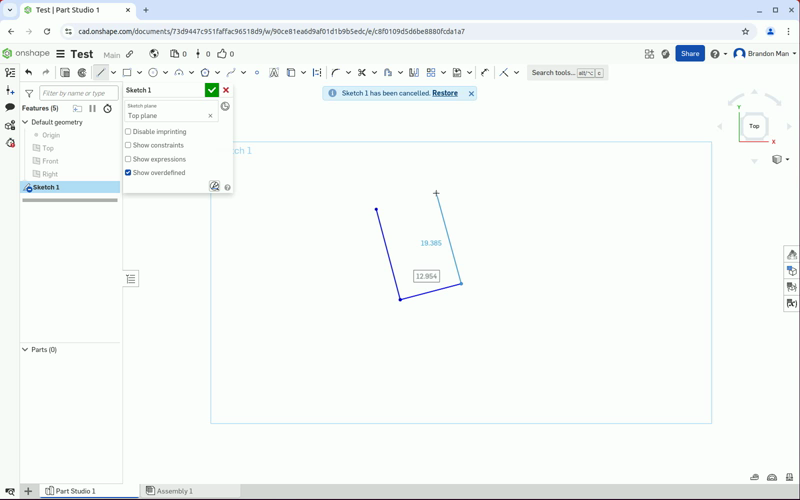
mouse_move(376, 209)
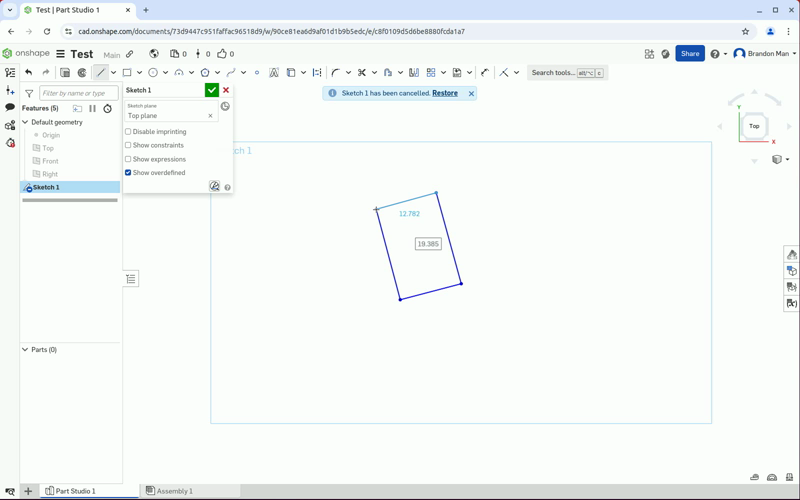
key_up(shift)
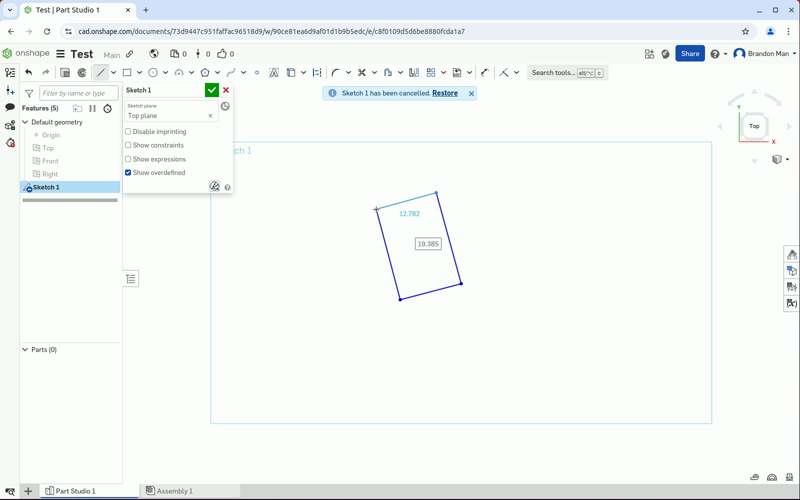
click(376, 209)
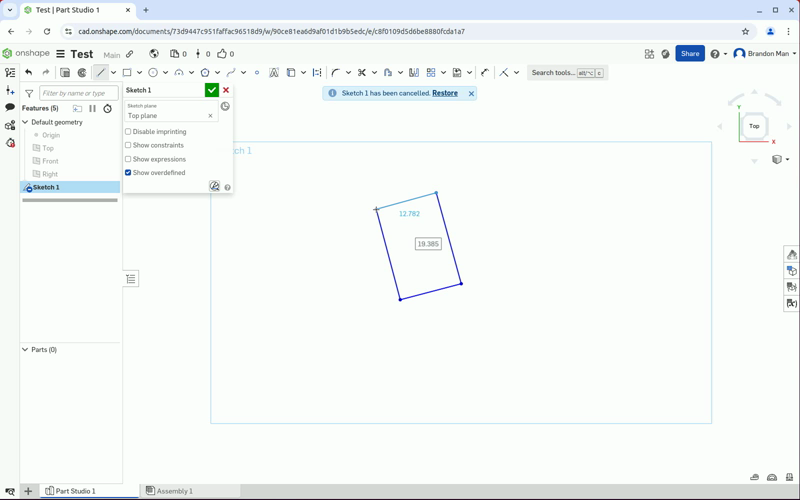
key(esc)
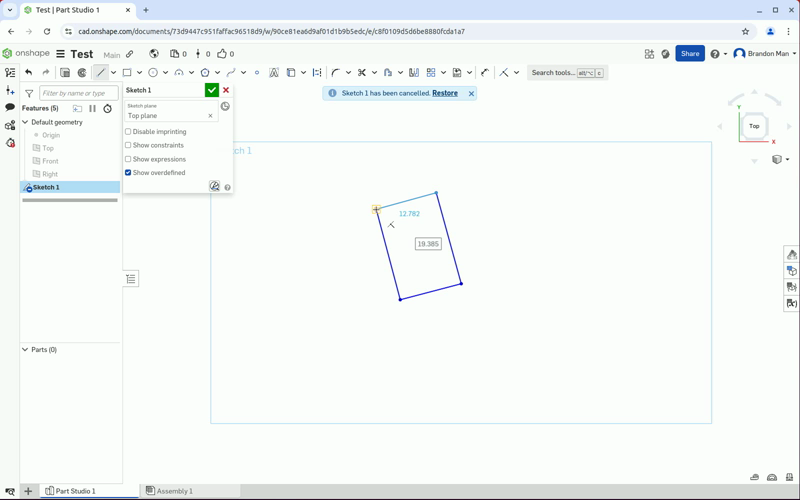
mouse_move(400, 281)
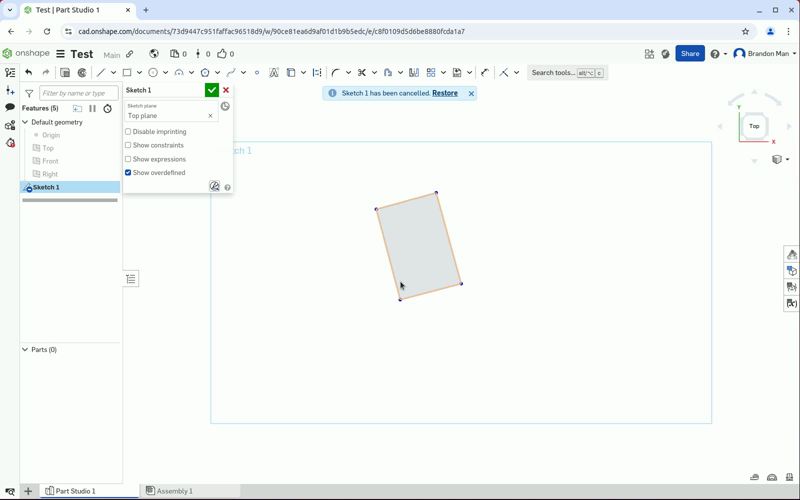
click(400, 281)
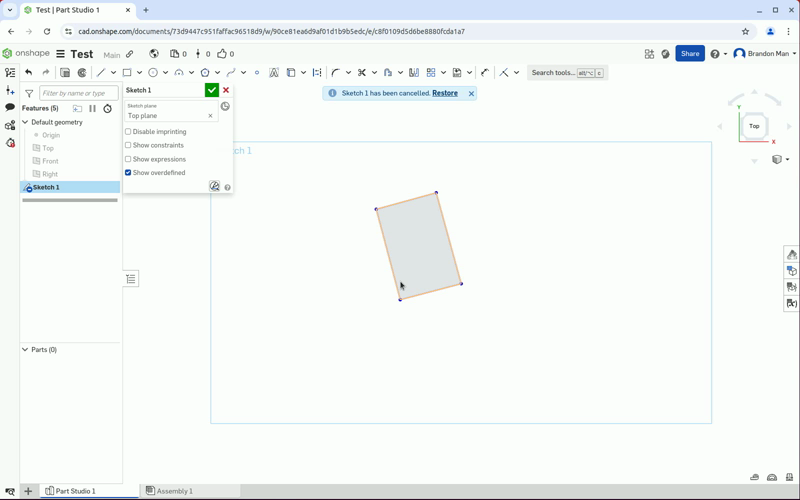
mouse_move(73, 352)
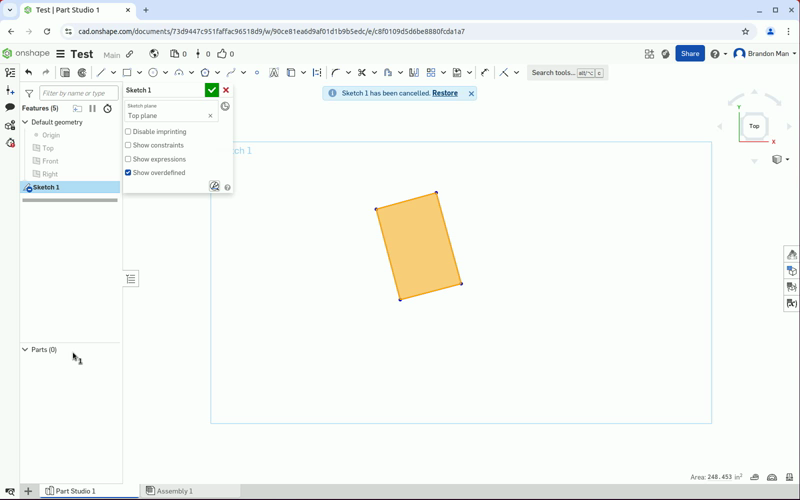
key(shift+y)
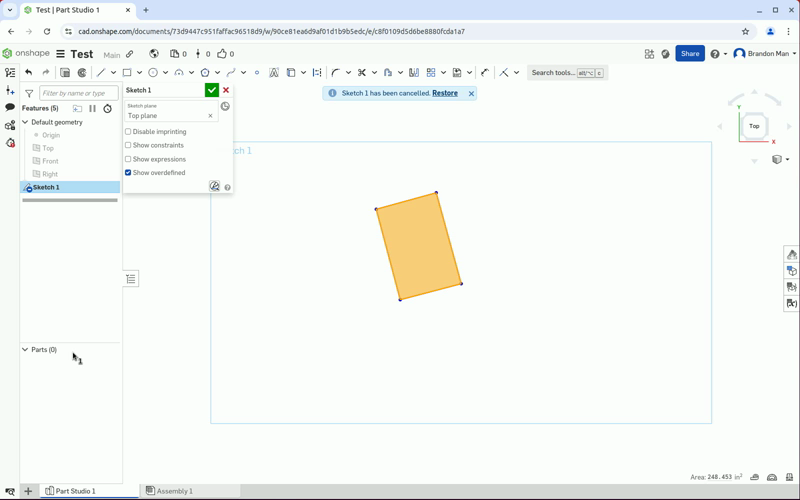
key(shift+e)
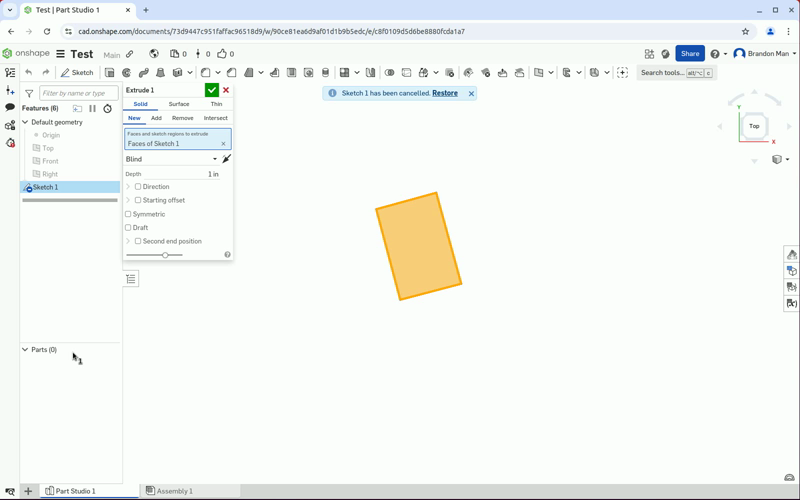
mouse_move(143, 106)
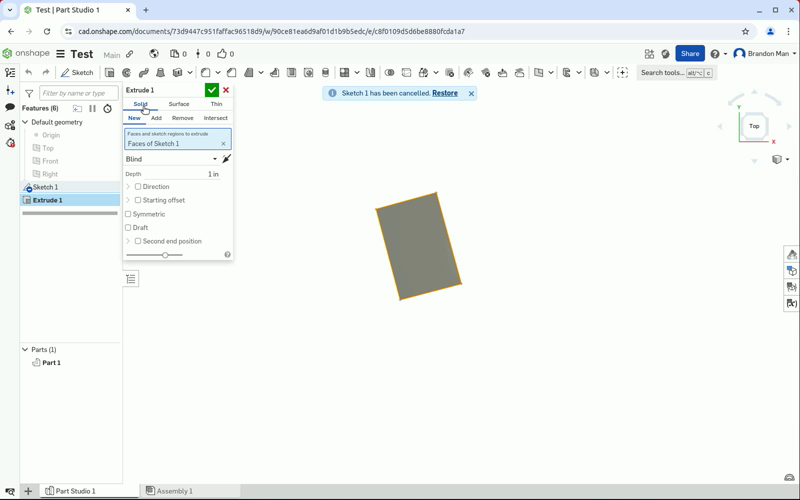
click(143, 106)
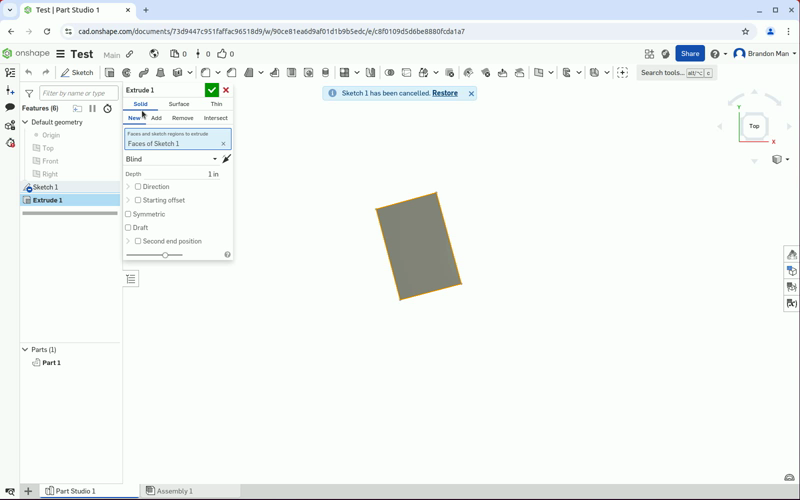
mouse_move(137, 120)
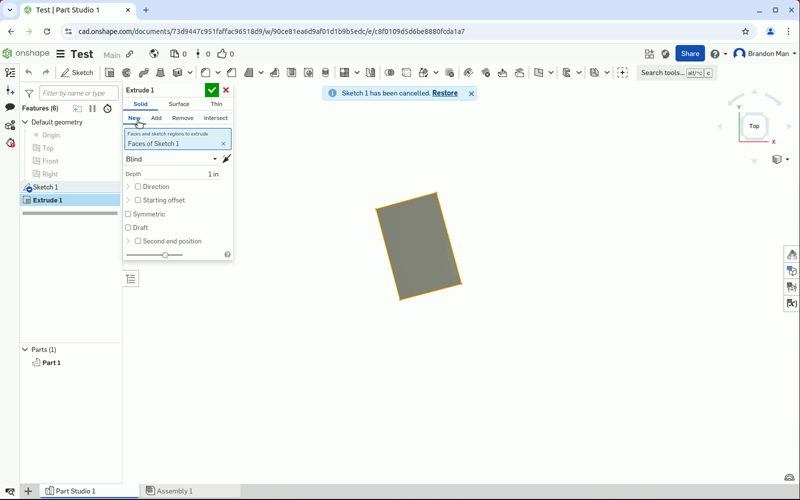
click(137, 120)
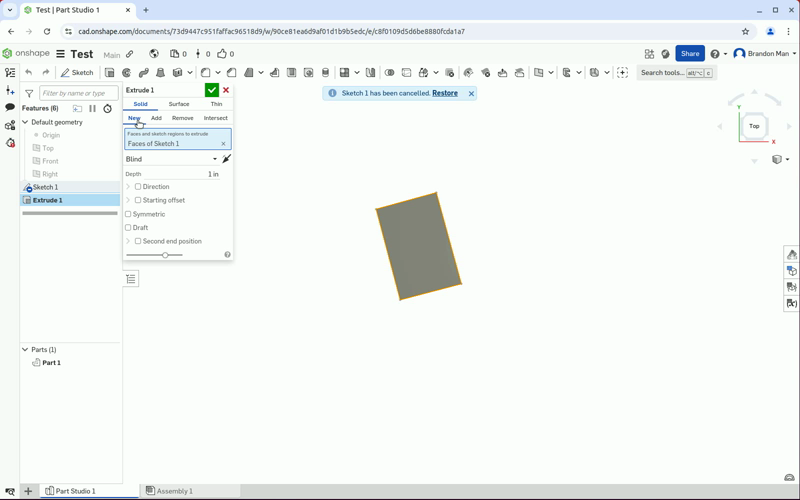
key(tab, 4)
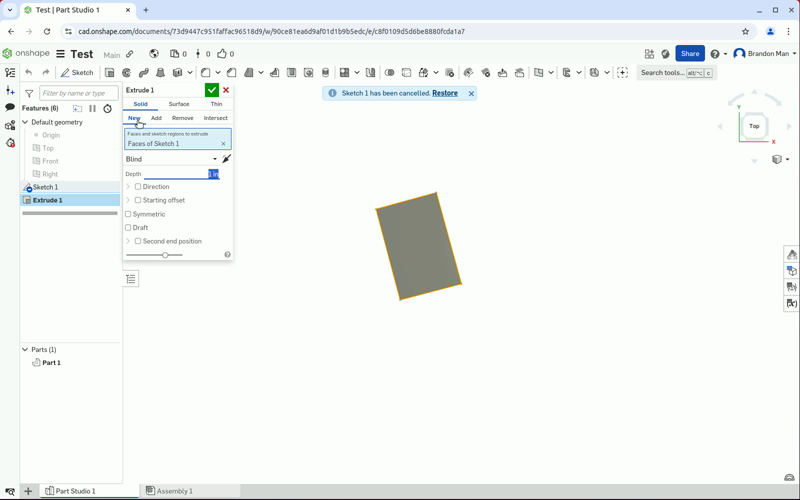
text(6.018)
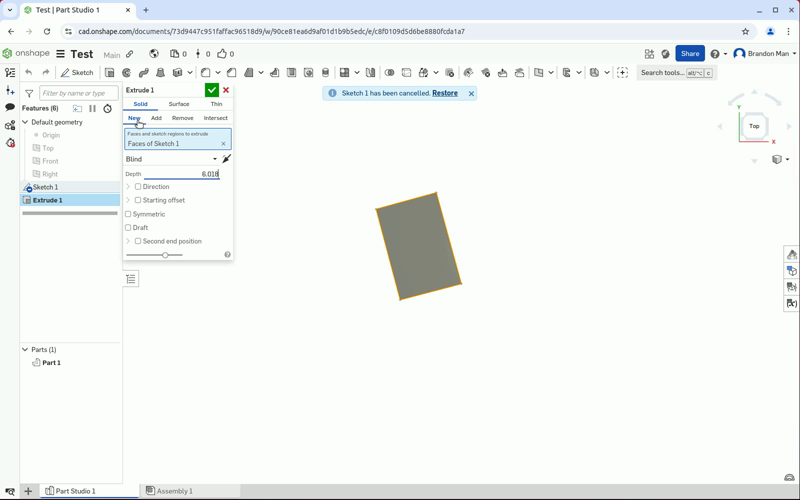
key(enter)
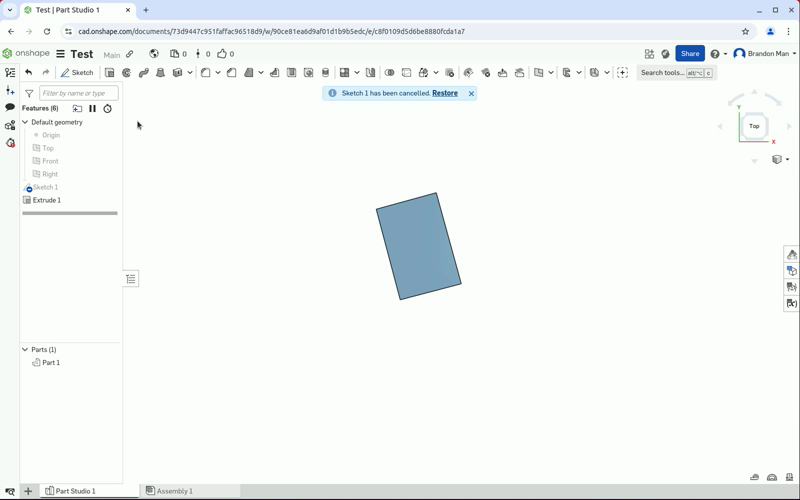
key(shift+h)
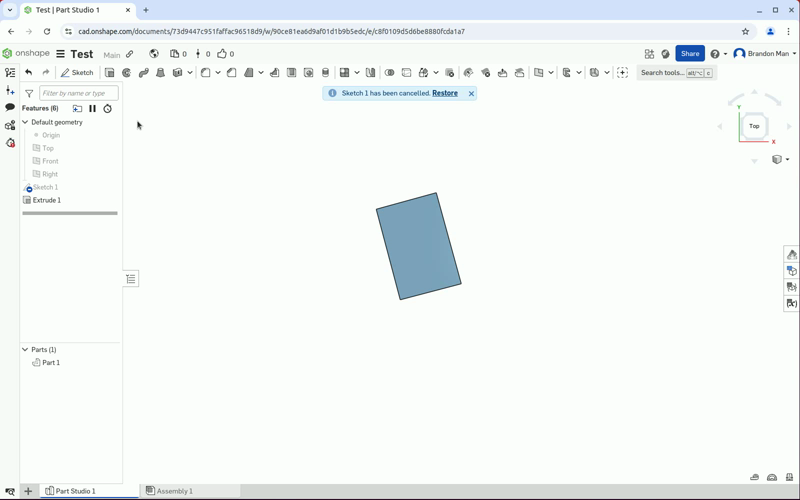
key(shift+h)
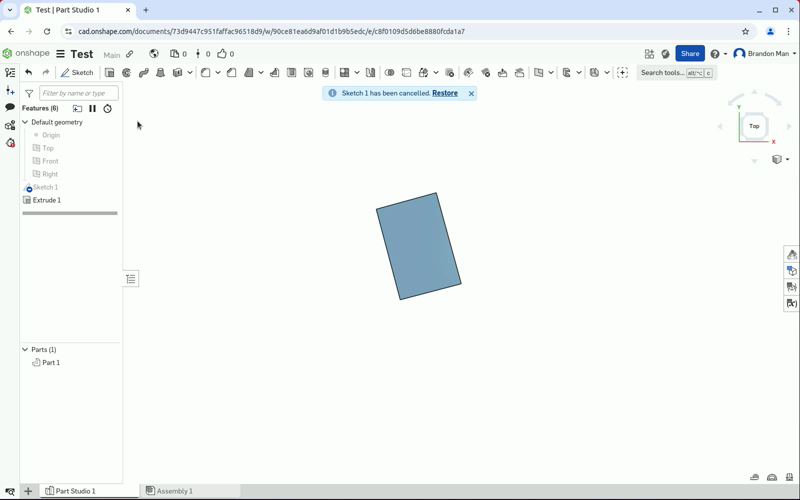
mouse_move(73, 189)
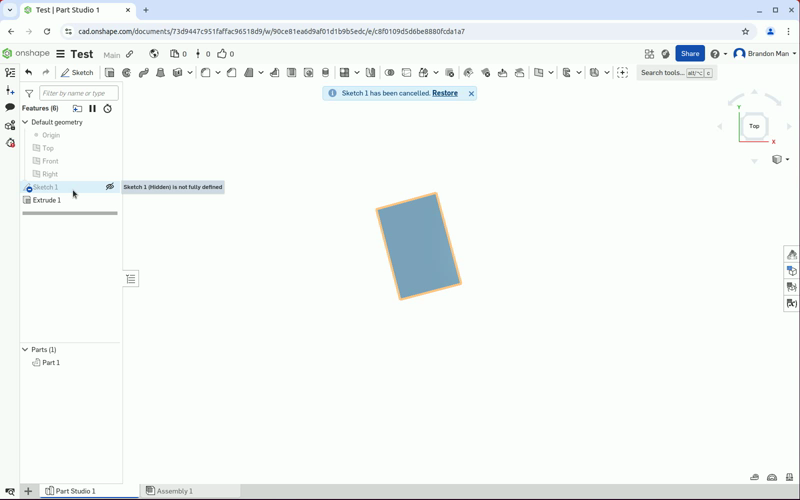
click(73, 189)
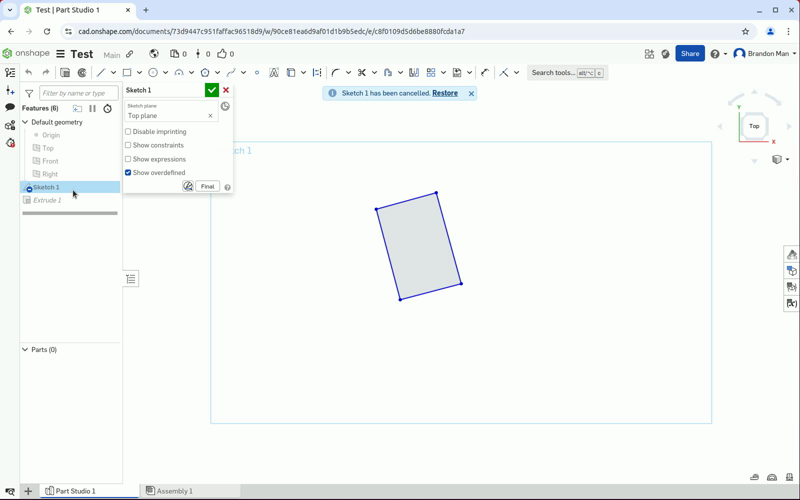
mouse_move(229, 92)
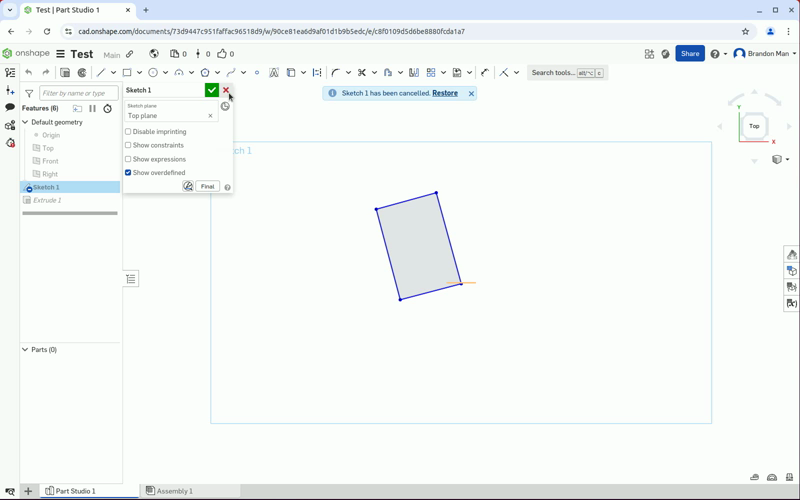
click(229, 92)
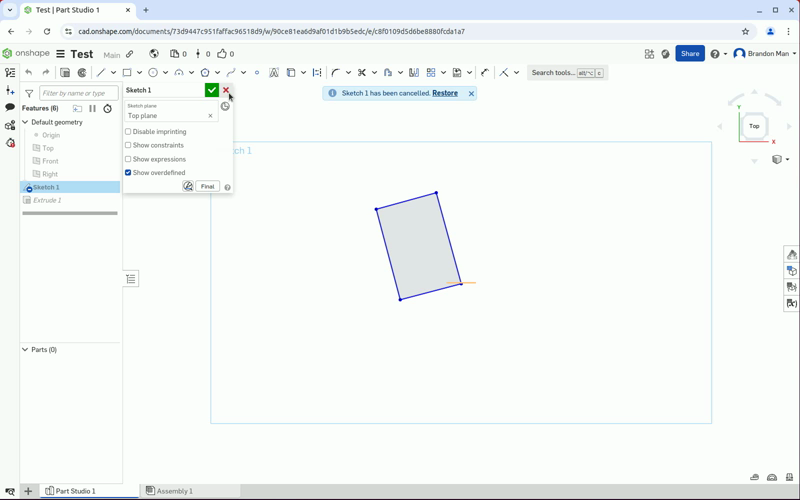
key(shift+s)
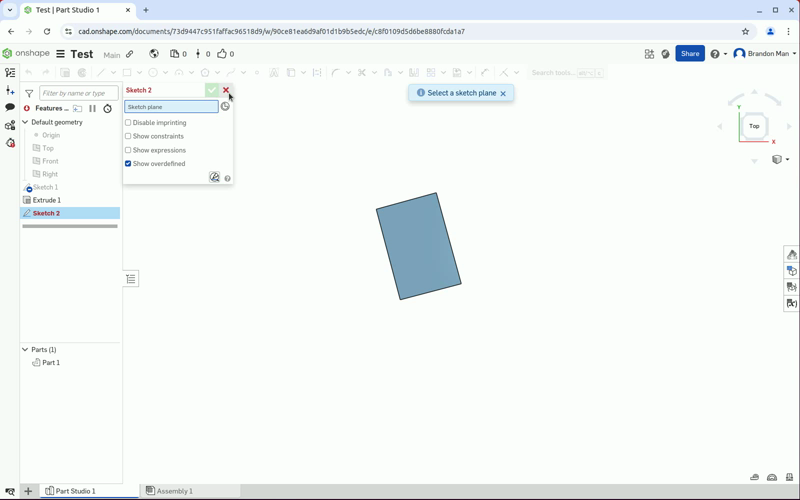
mouse_move(73, 150)
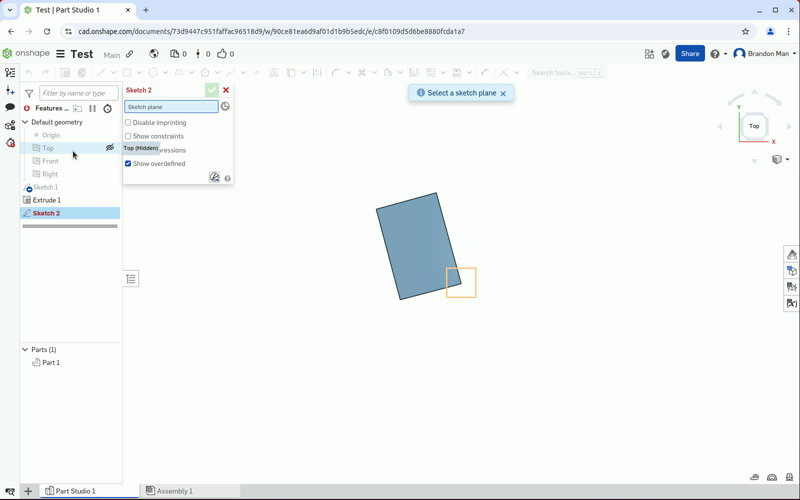
click(73, 150)
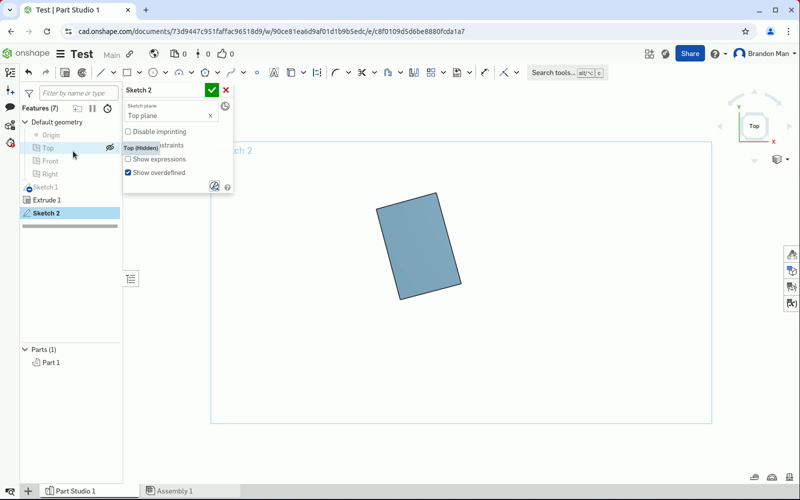
mouse_move(73, 352)
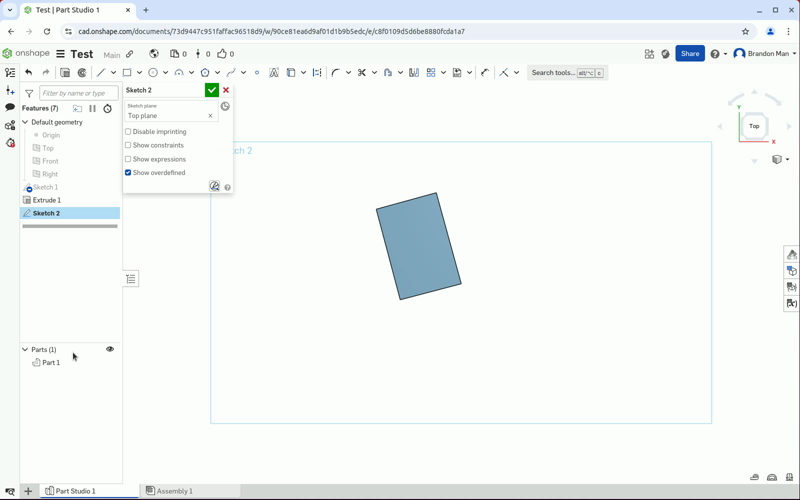
key(y)
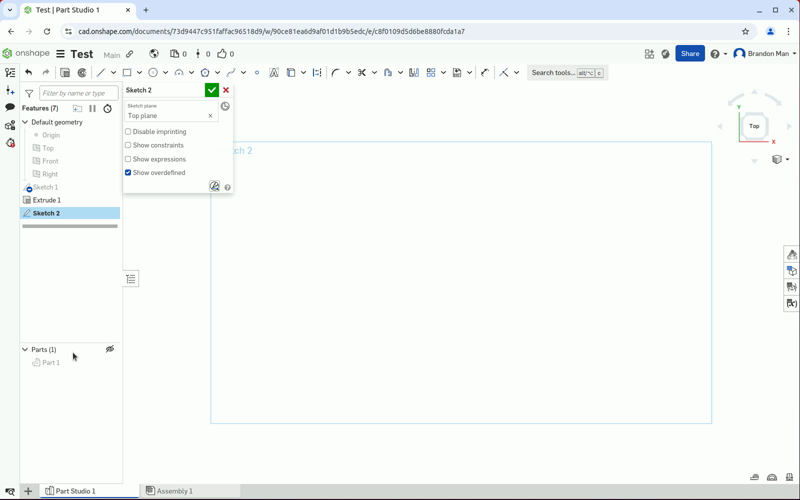
key(l)
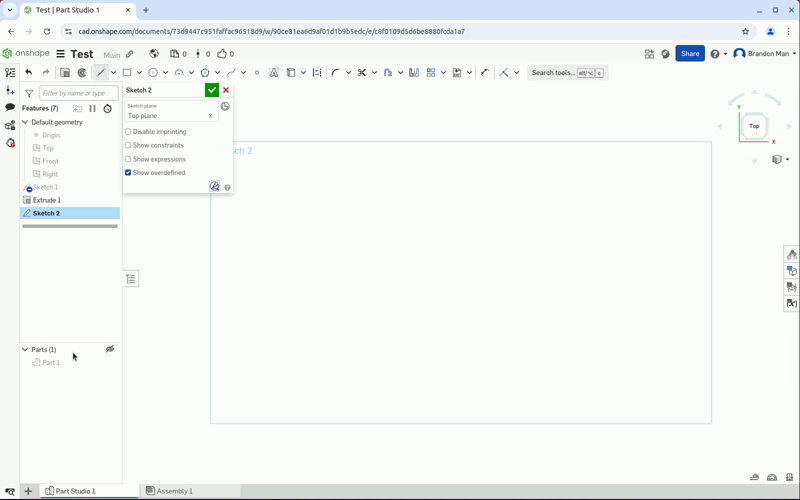
key_down(shift)
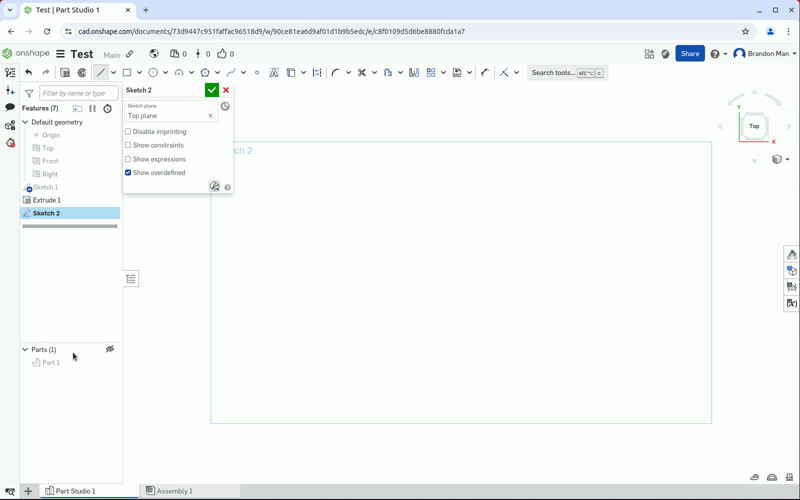
mouse_move(370, 186)
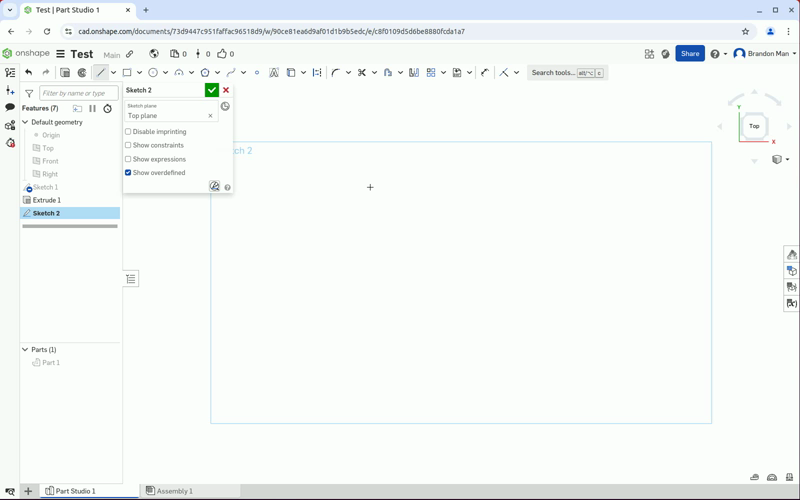
click(370, 186)
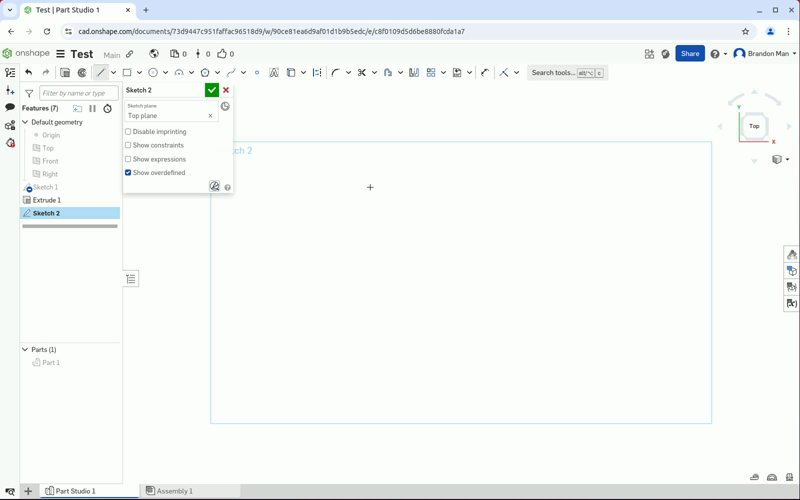
key_up(shift)
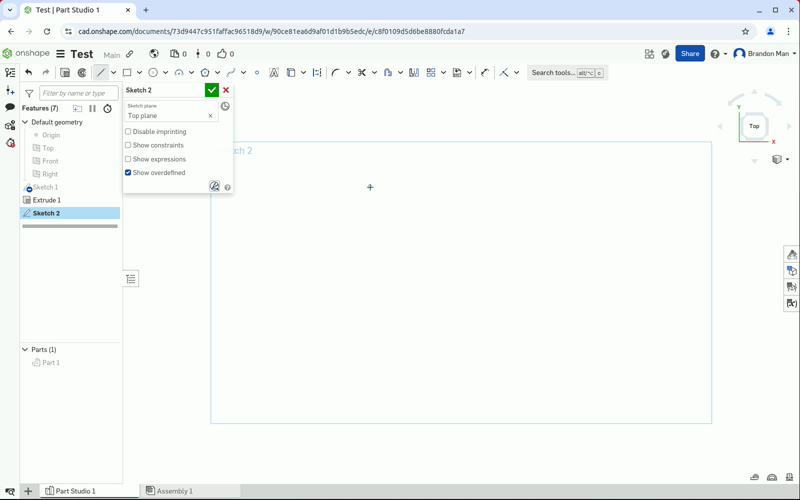
key_down(shift)
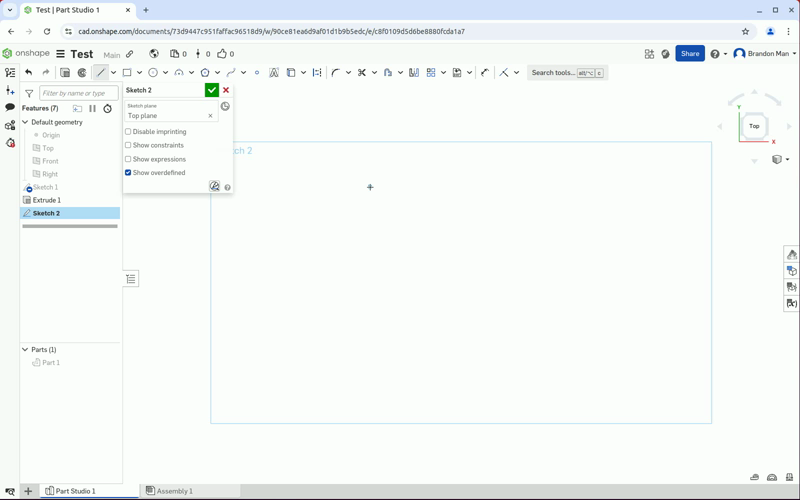
mouse_move(400, 186)
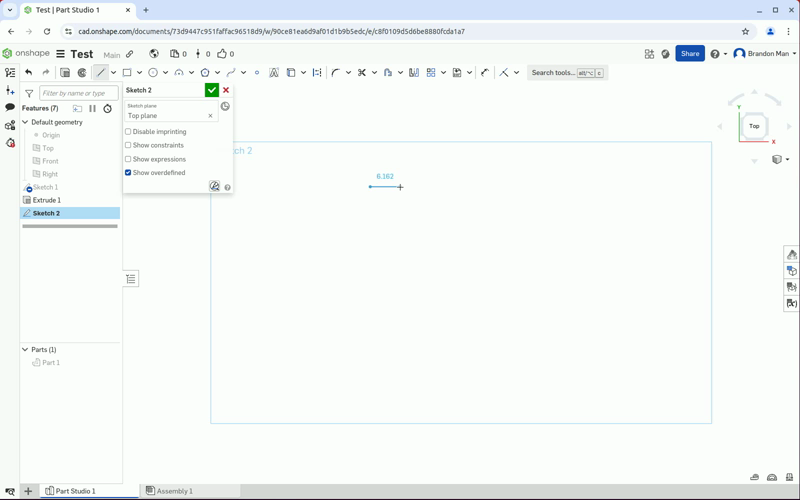
mouse_move(376, 208)
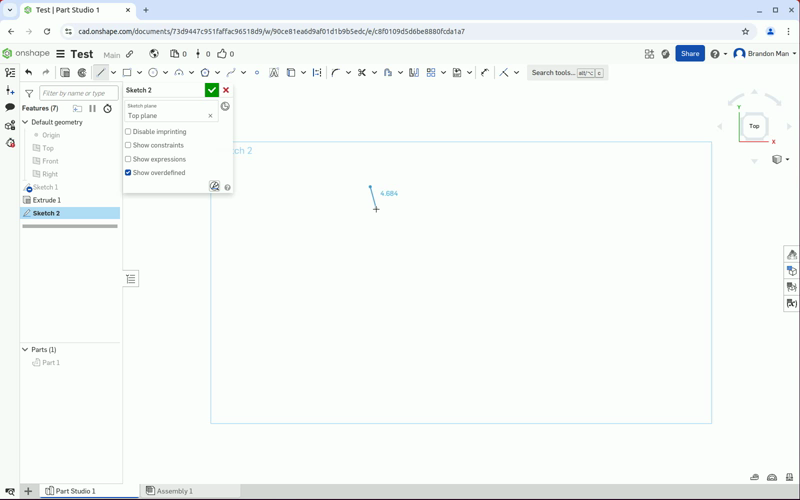
click(376, 208)
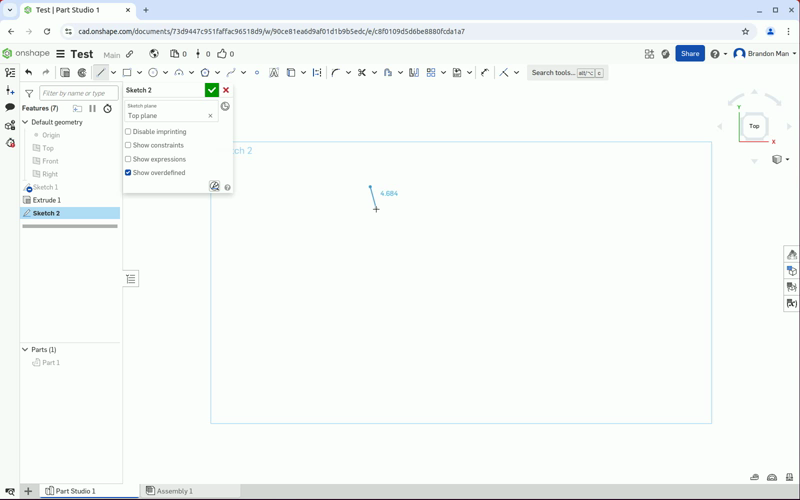
key_up(shift)
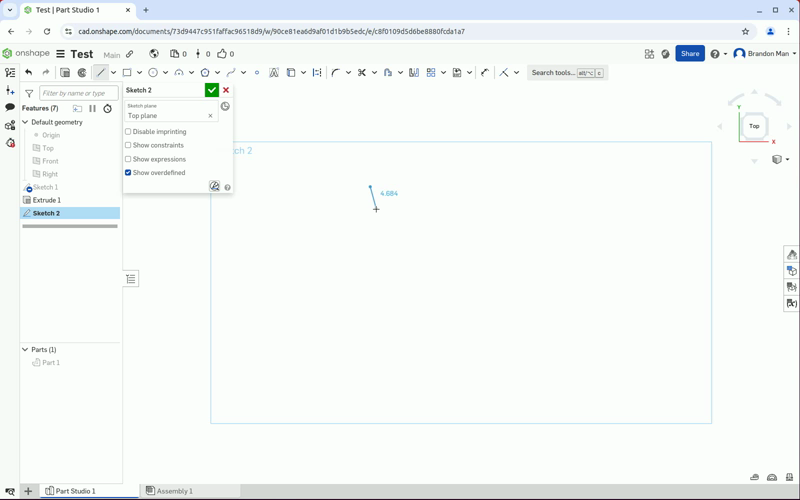
key_down(shift)
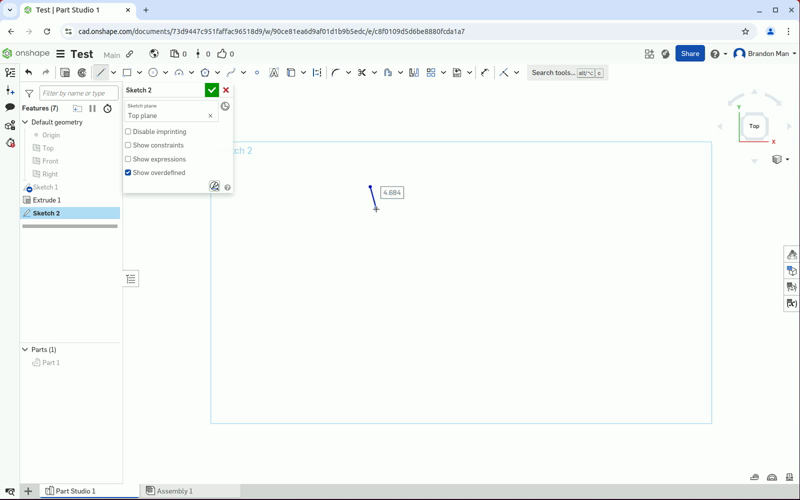
mouse_move(437, 192)
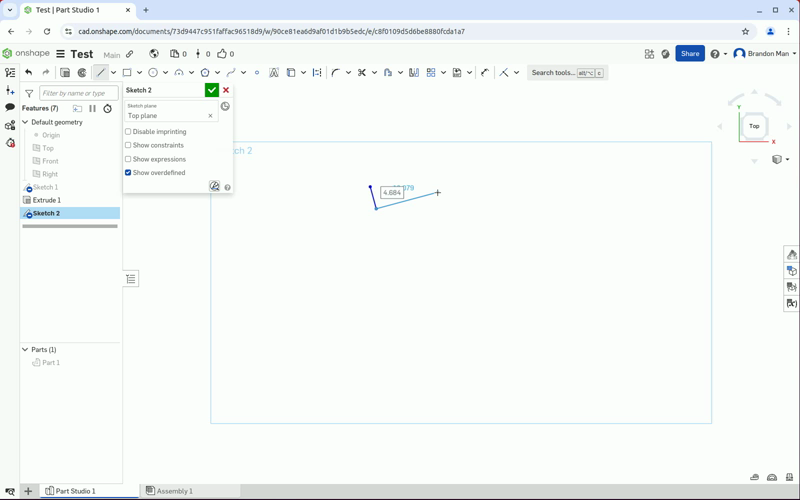
click(437, 192)
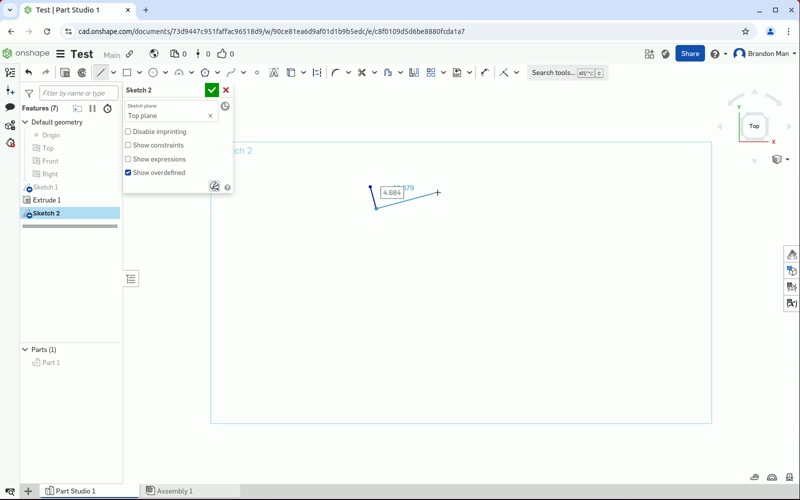
key_up(shift)
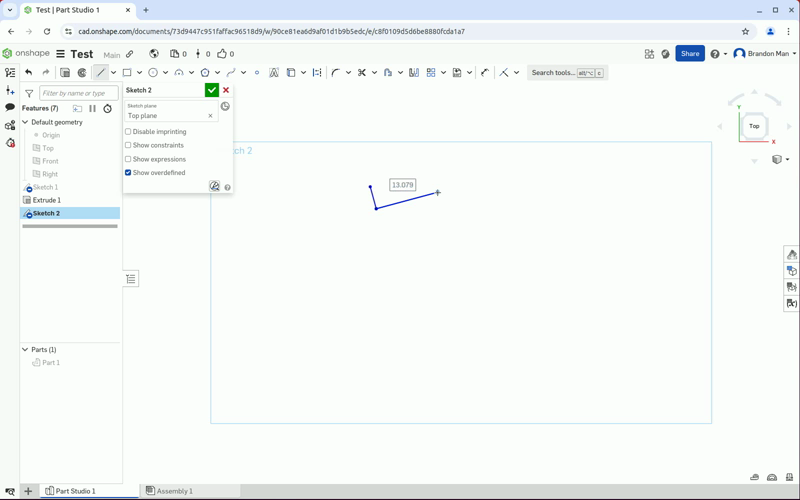
key_down(shift)
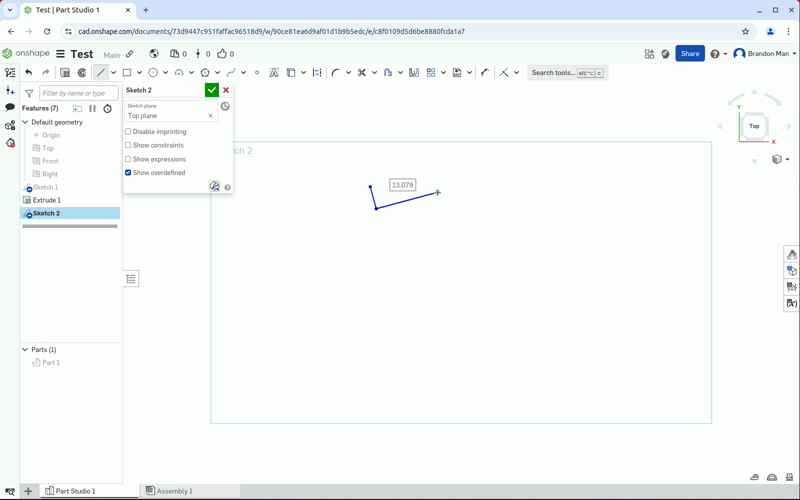
mouse_move(467, 192)
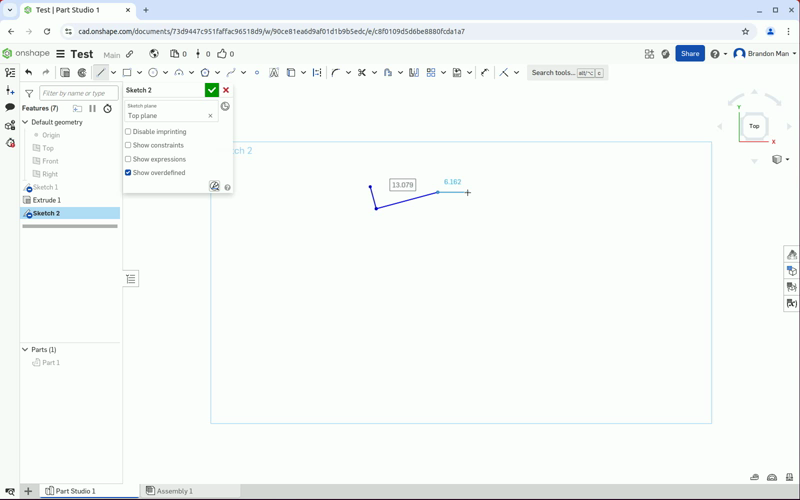
mouse_move(431, 170)
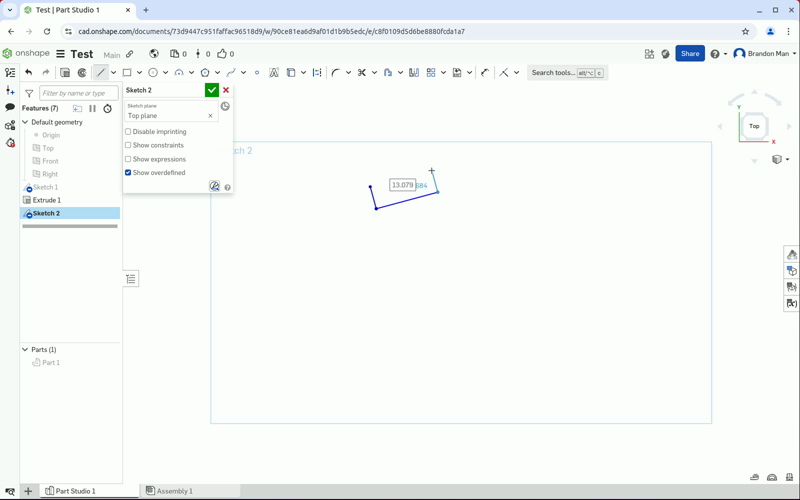
click(431, 170)
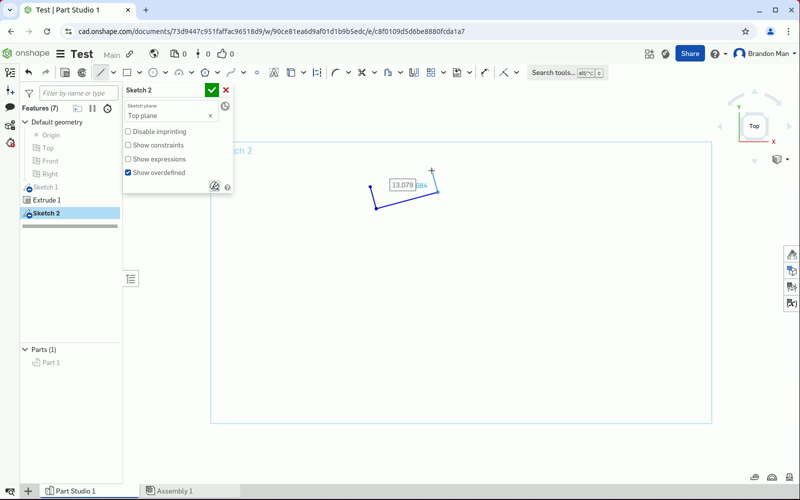
key_up(shift)
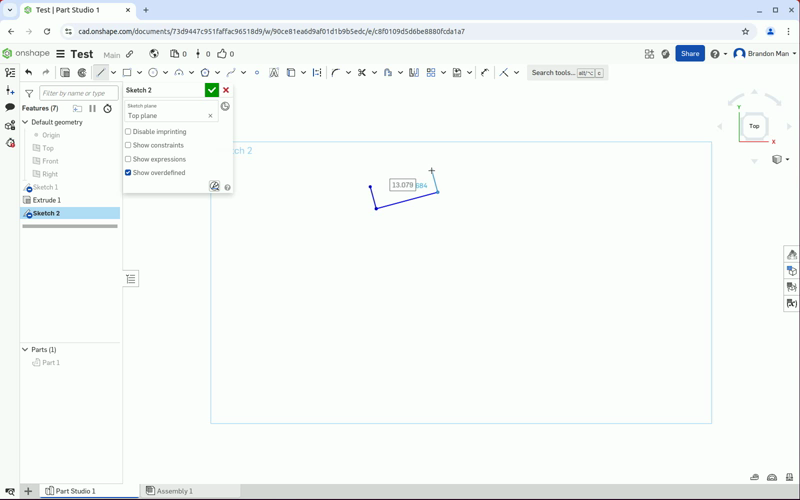
key_down(shift)
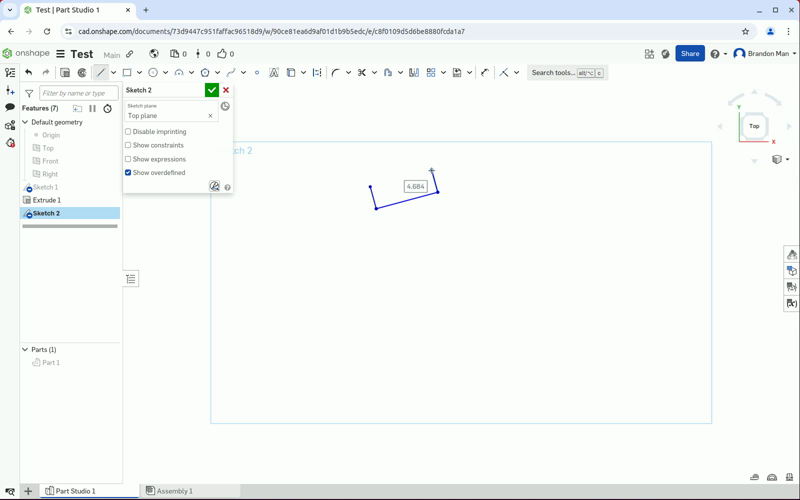
mouse_move(370, 186)
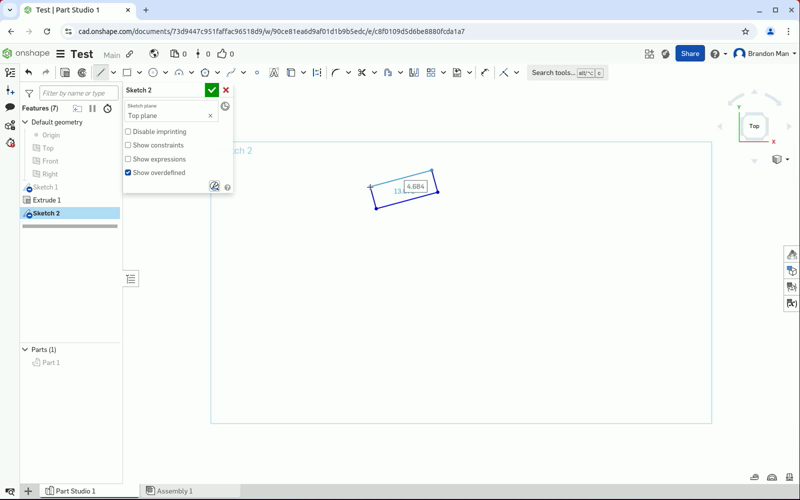
key_up(shift)
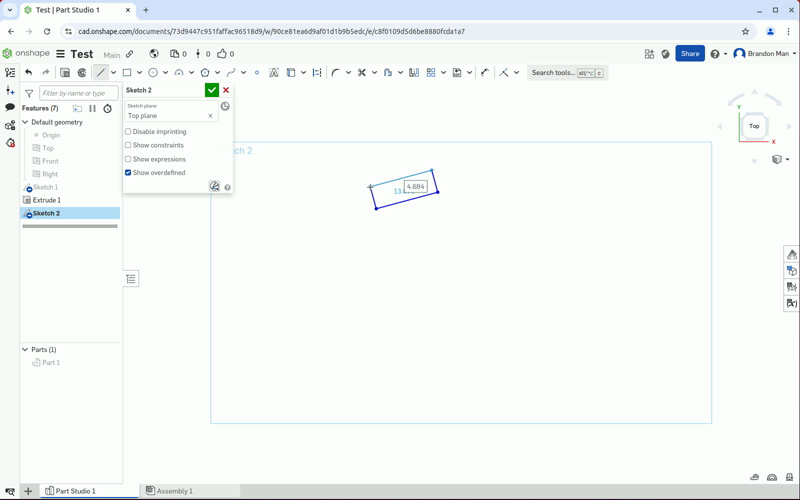
click(370, 186)
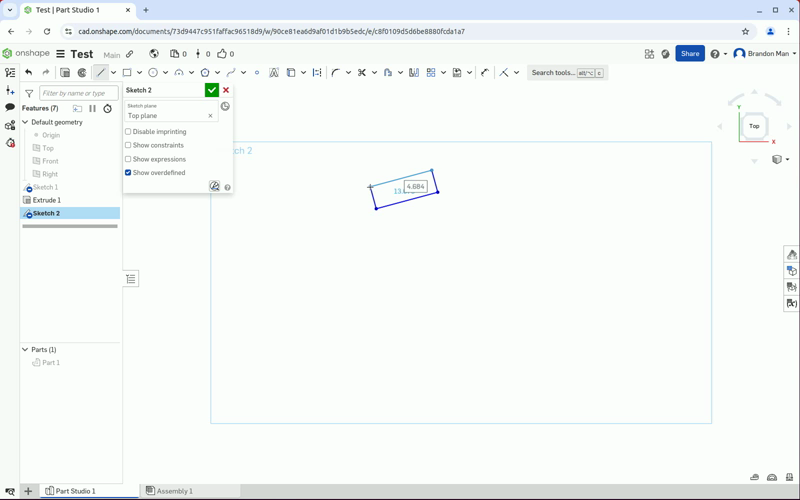
key(esc)
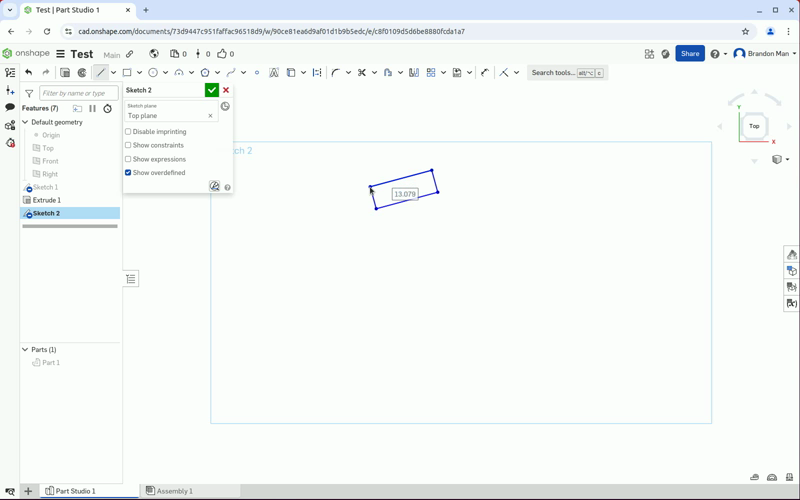
mouse_move(429, 185)
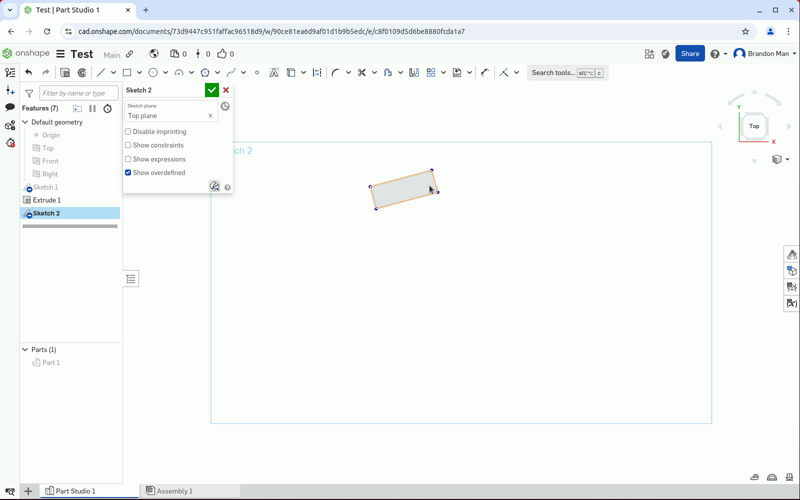
scroll(6)
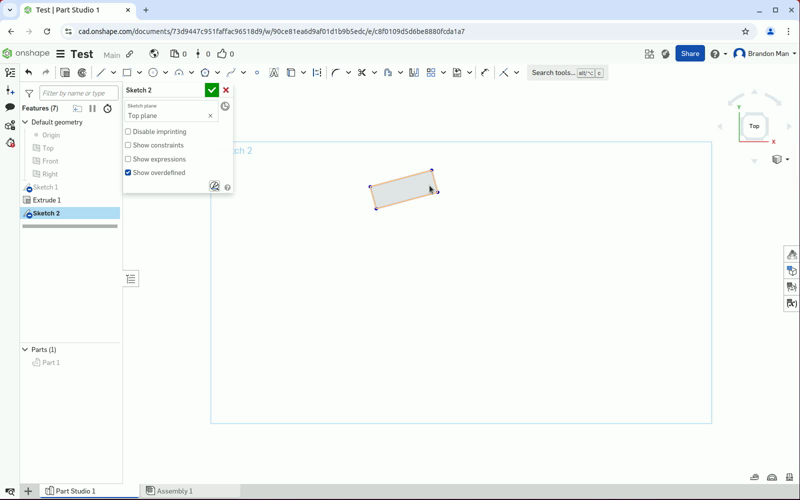
scroll(6)
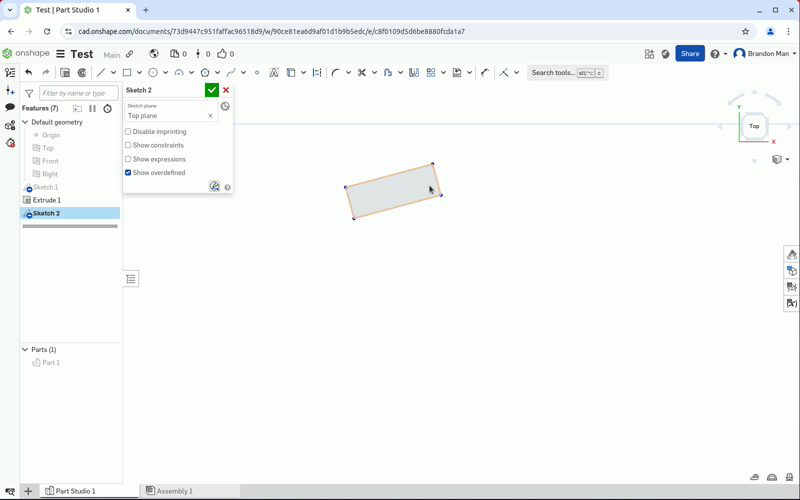
scroll(6)
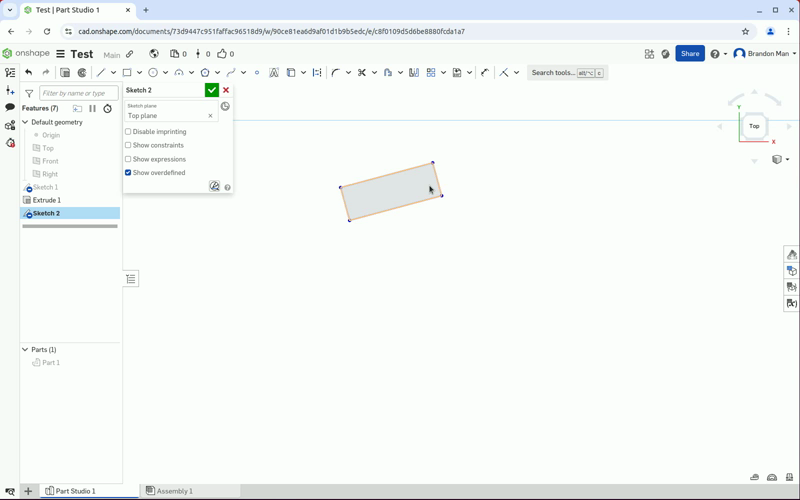
scroll(6)
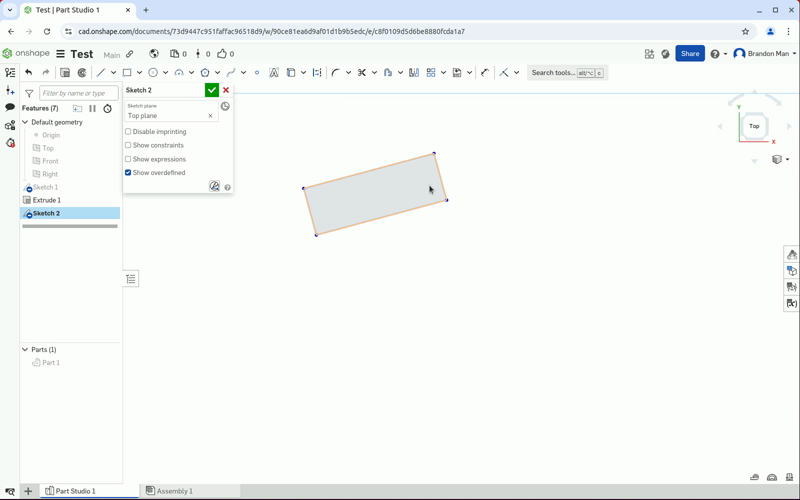
scroll(6)
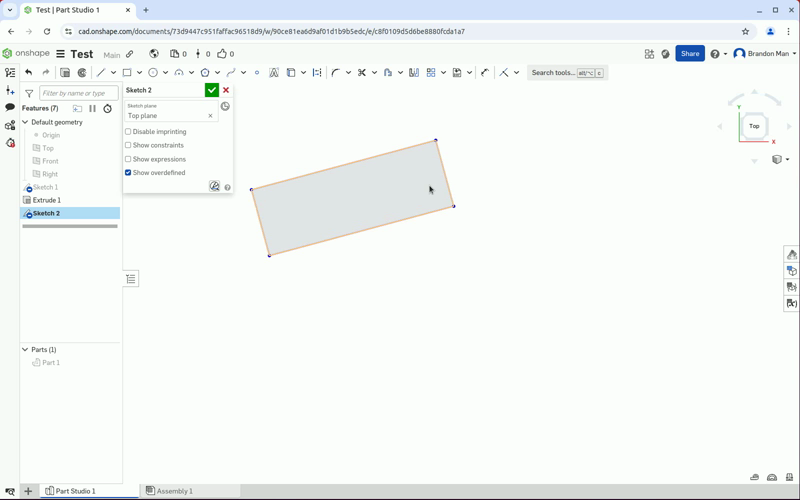
scroll(6)
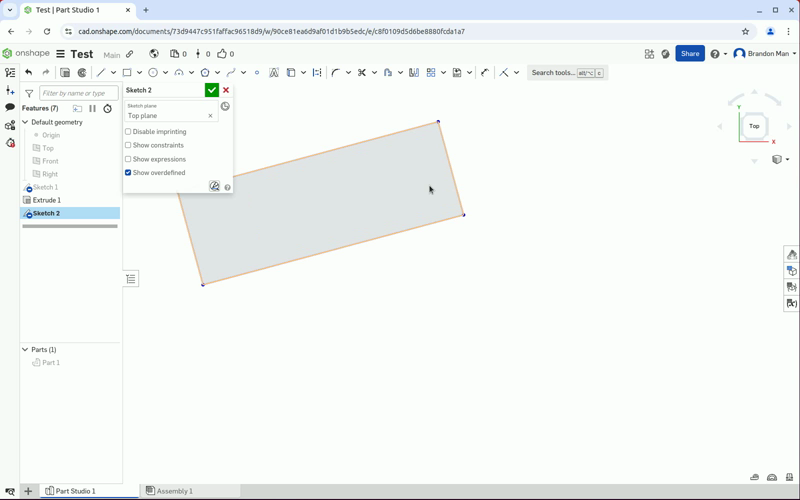
scroll(6)
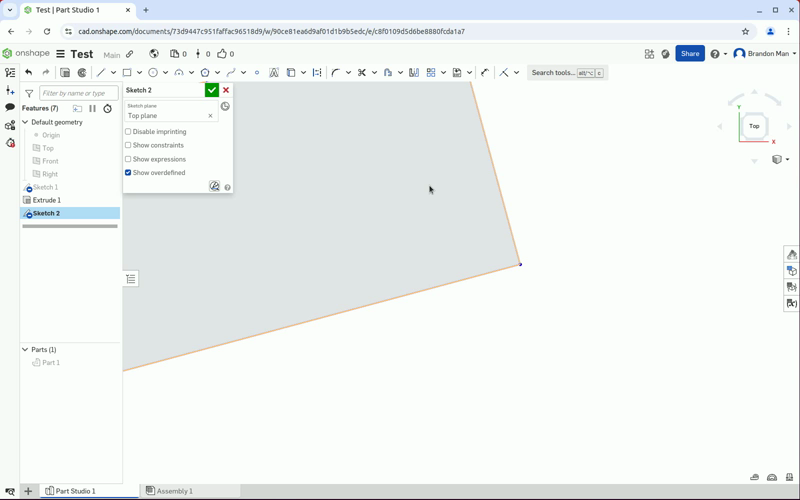
click(429, 185)
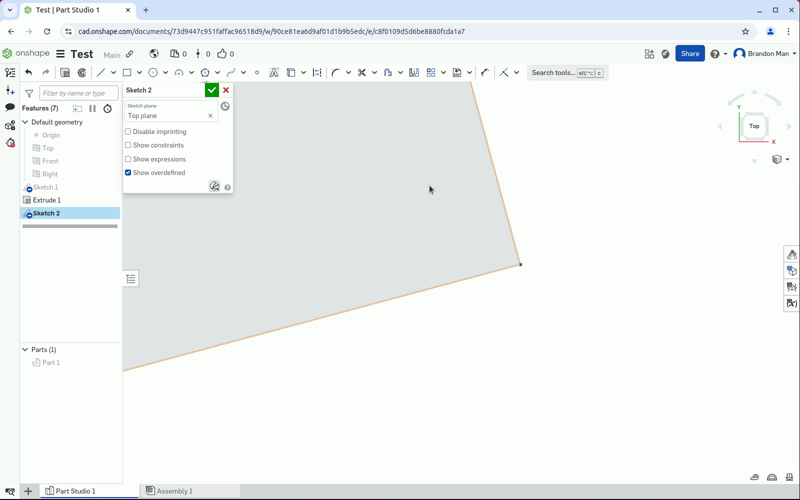
scroll(-6)
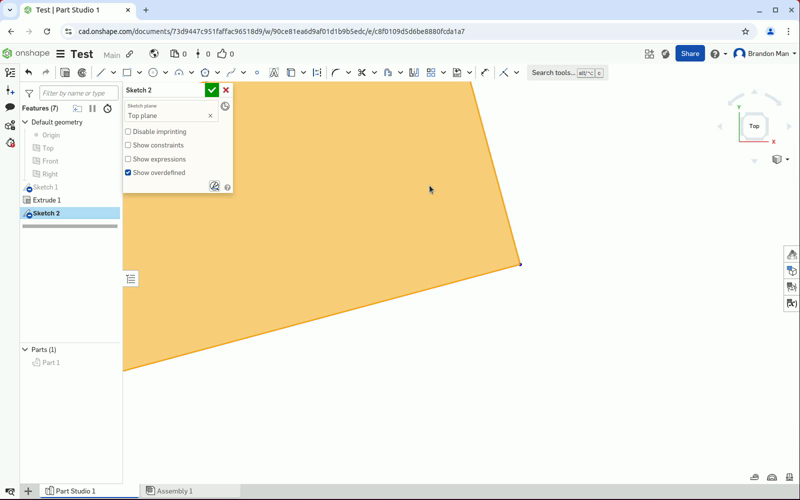
scroll(-6)
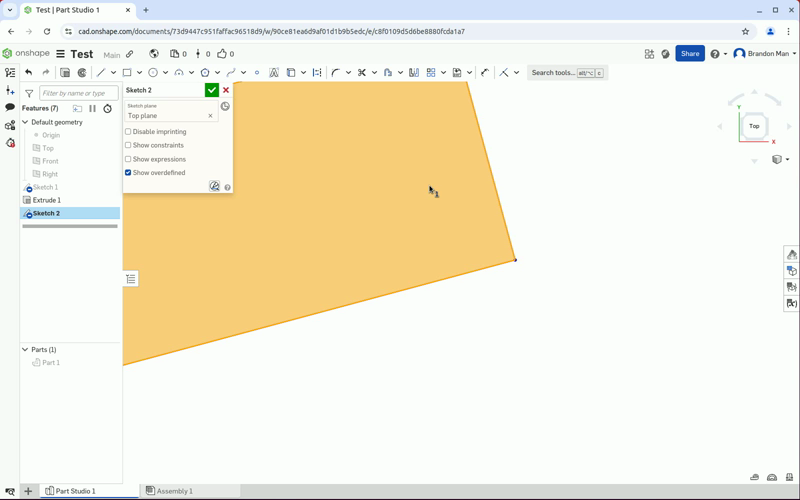
scroll(-6)
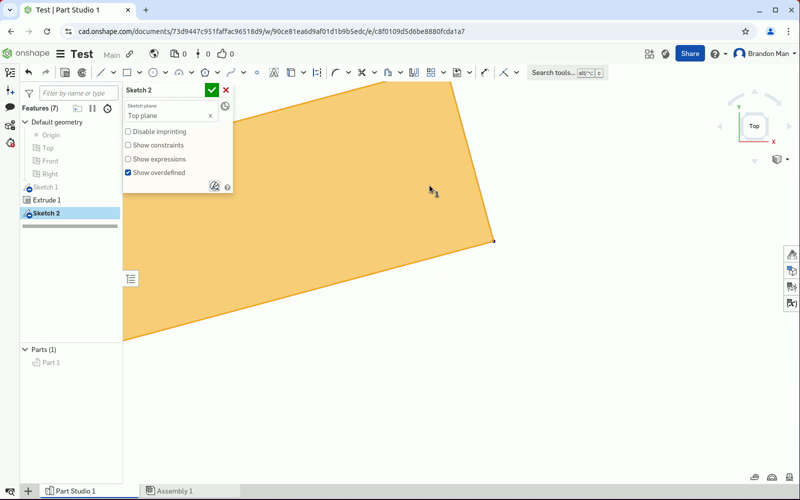
scroll(-6)
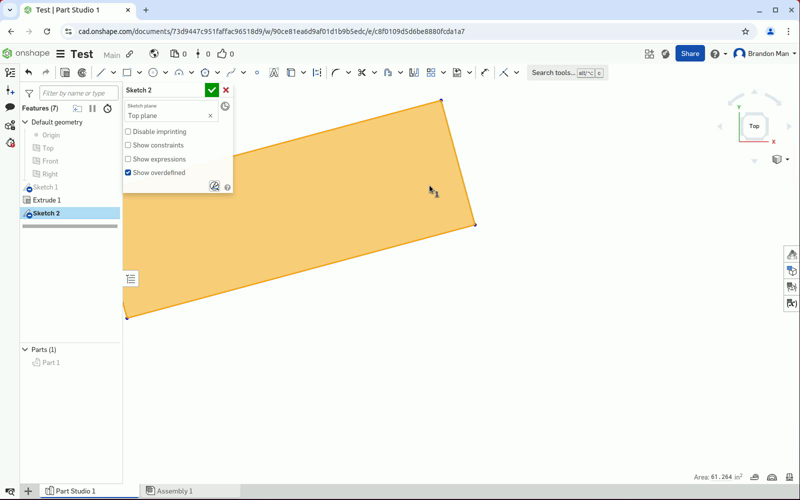
scroll(-6)
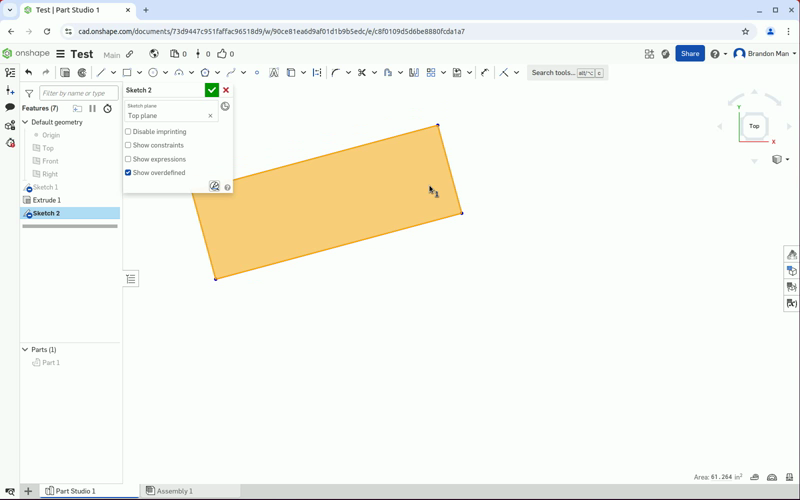
scroll(-6)
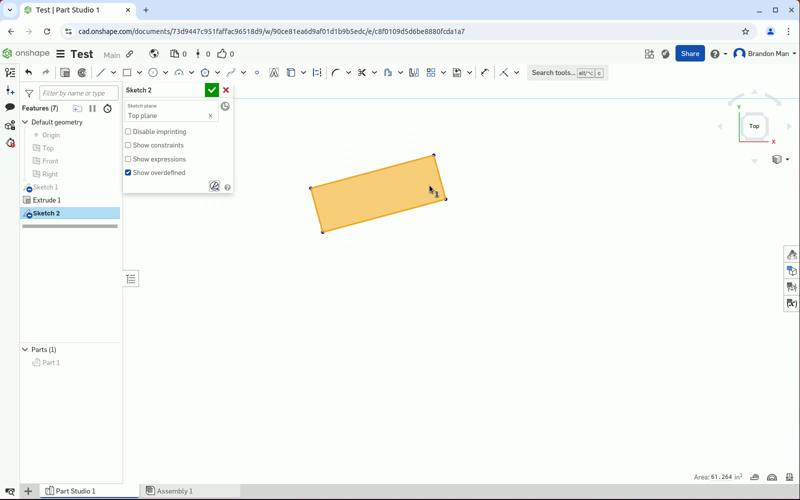
scroll(-6)
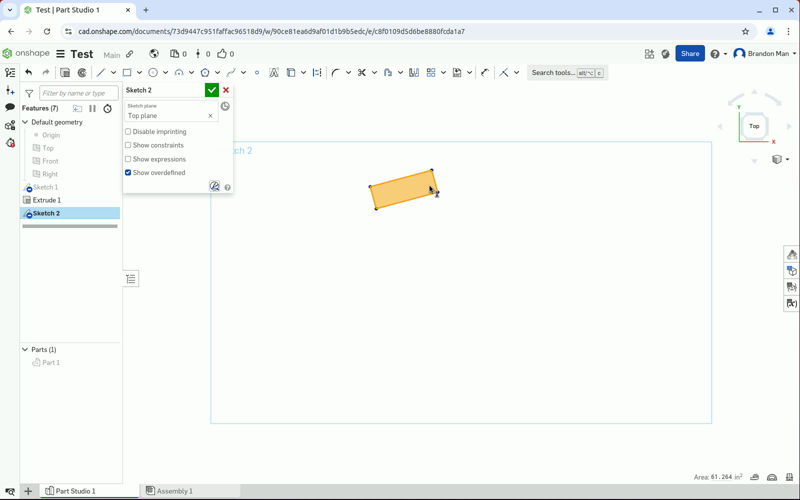
mouse_move(73, 352)
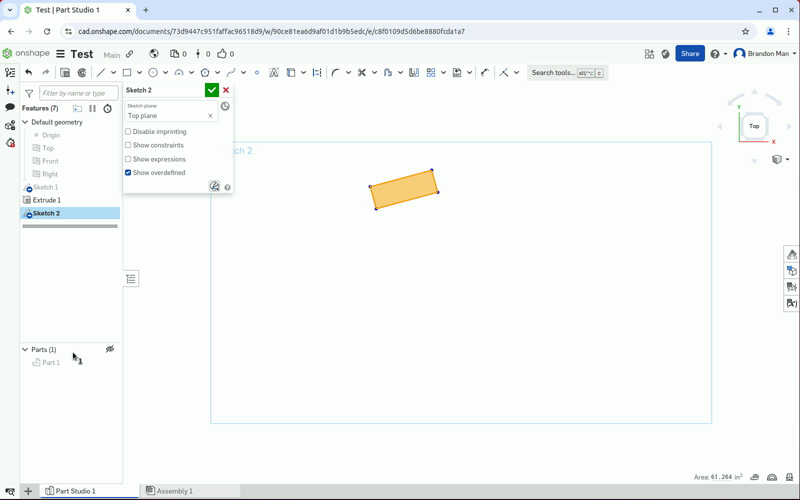
key(shift+y)
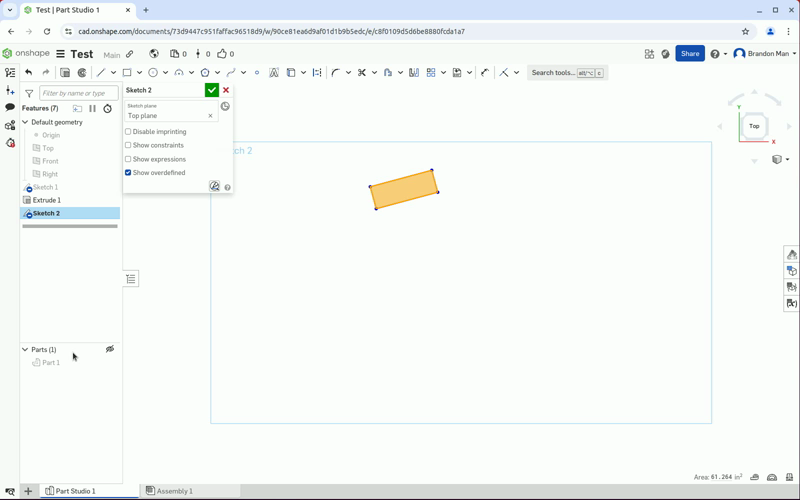
key(shift+e)
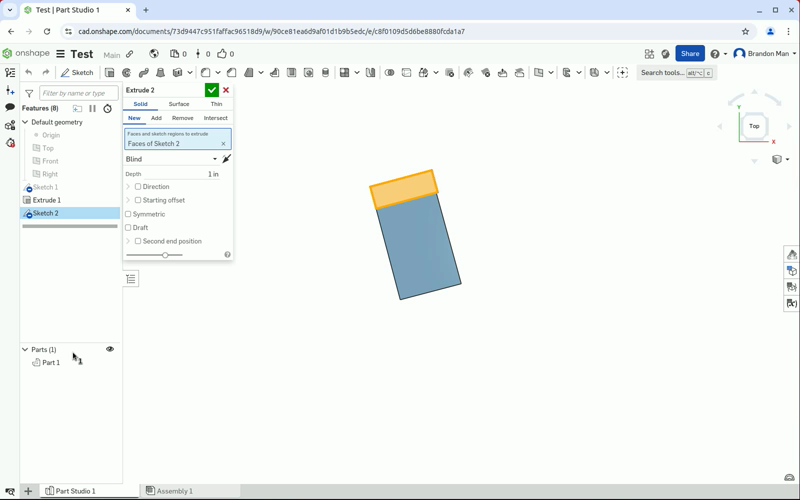
mouse_move(143, 106)
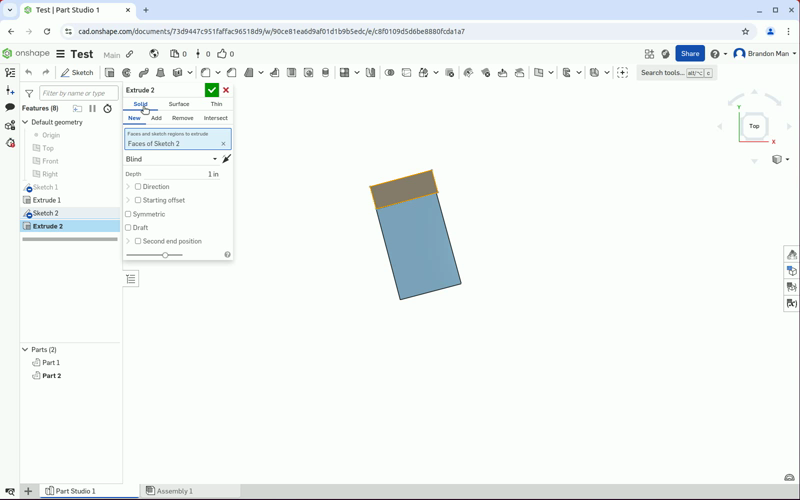
click(143, 106)
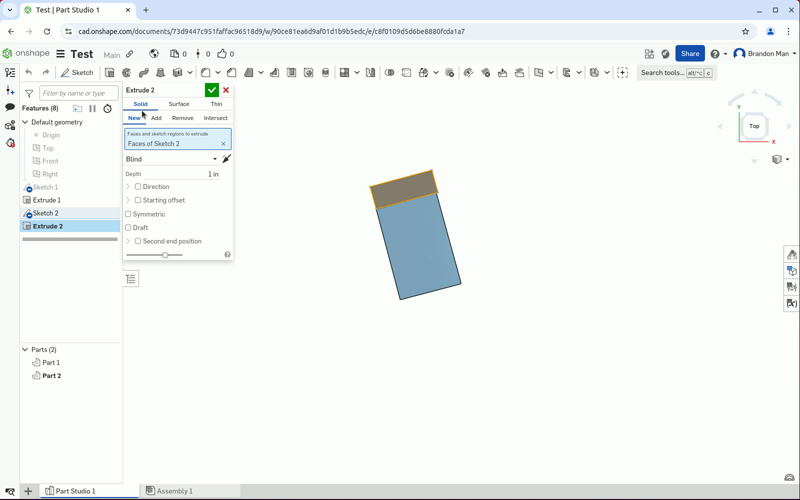
mouse_move(137, 120)
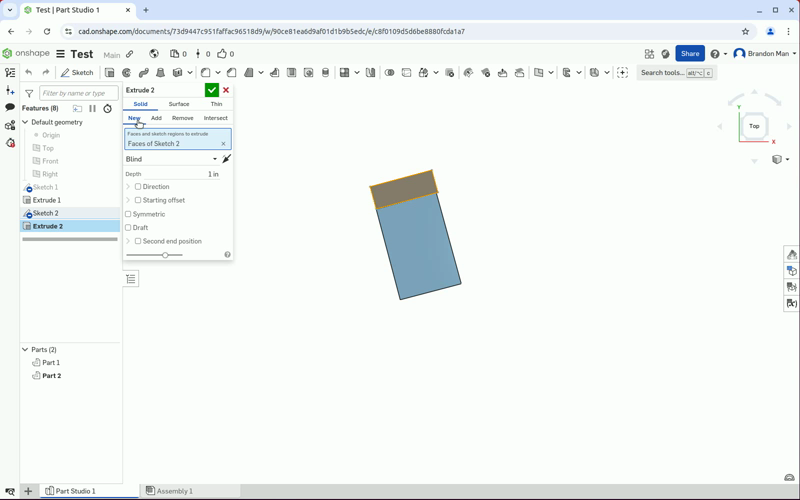
click(137, 120)
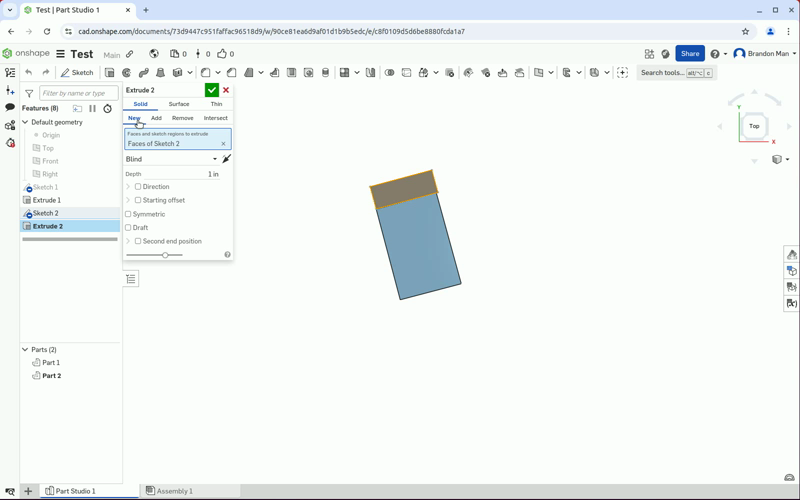
key(tab, 4)
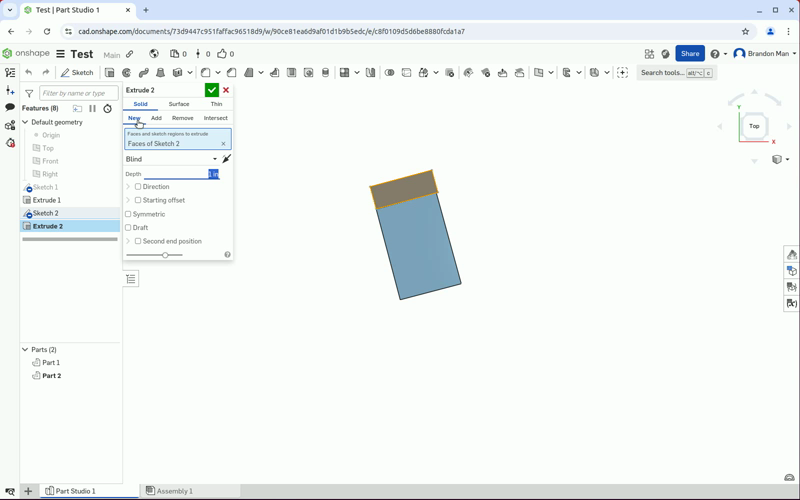
text(1.685)
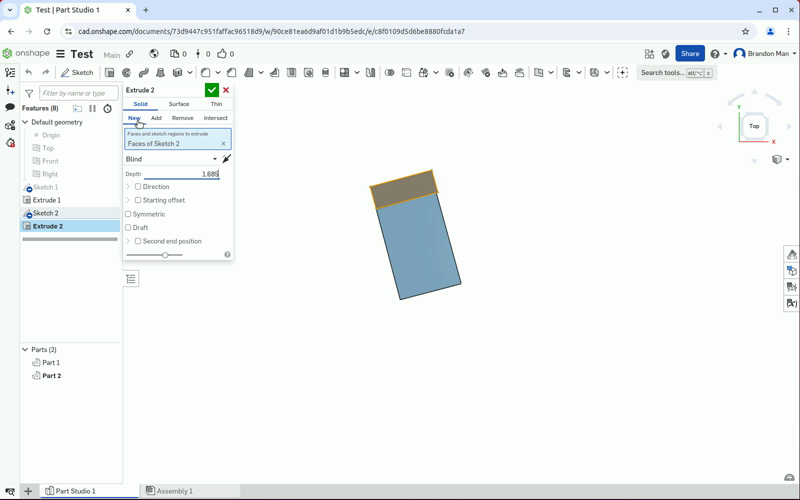
key(enter)
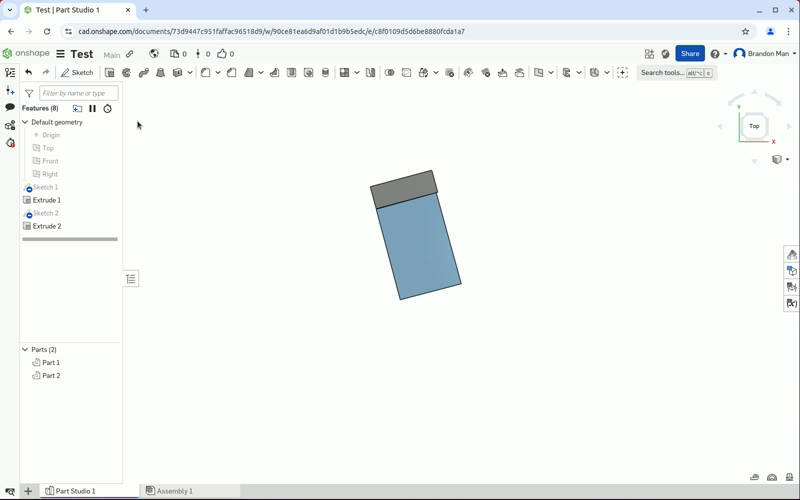
key(shift+h)
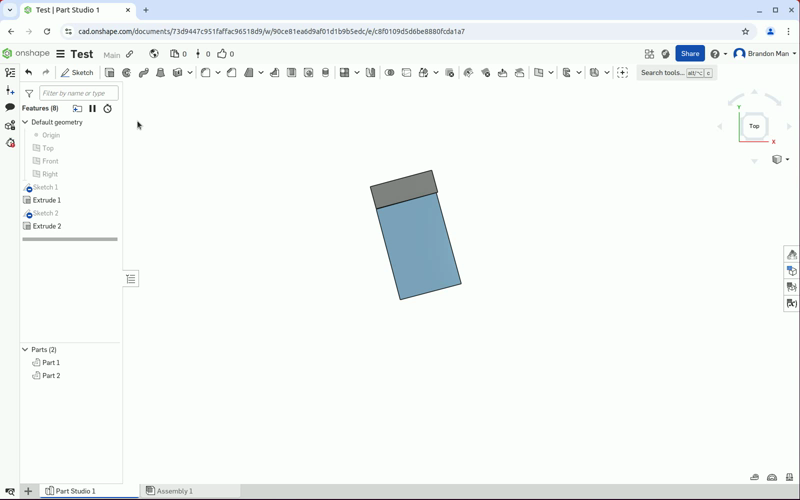
key(shift+h)
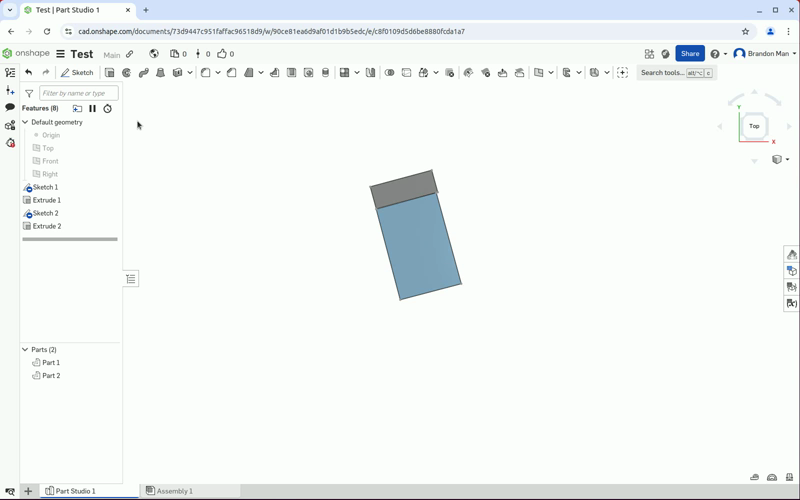
key(shift+7)
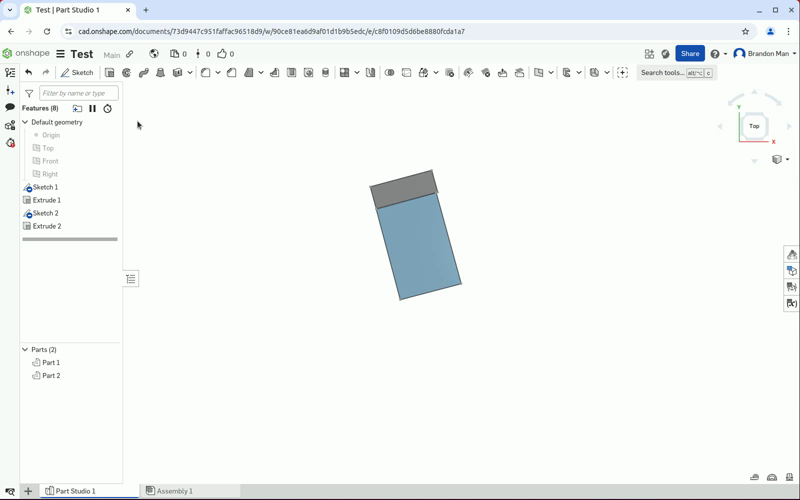
key(up, 3)
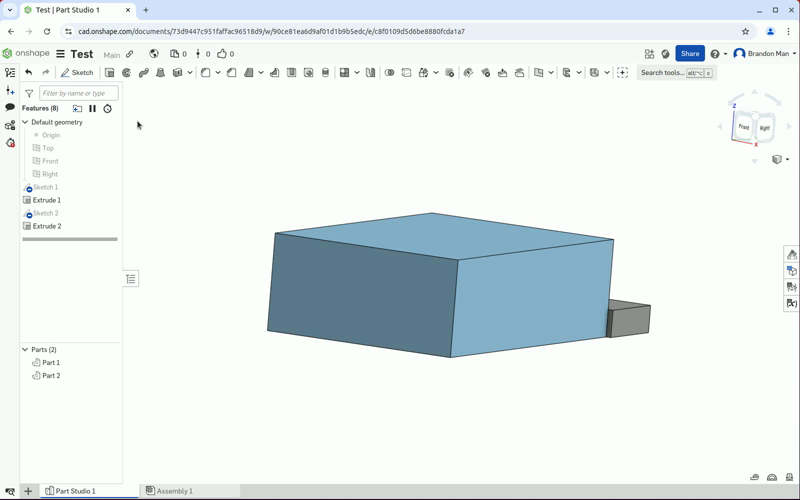
key(left, 3)
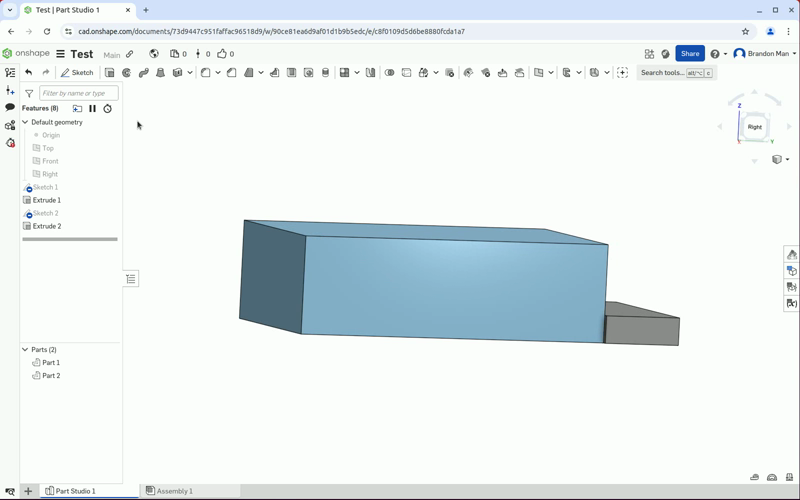
key(right, 3)
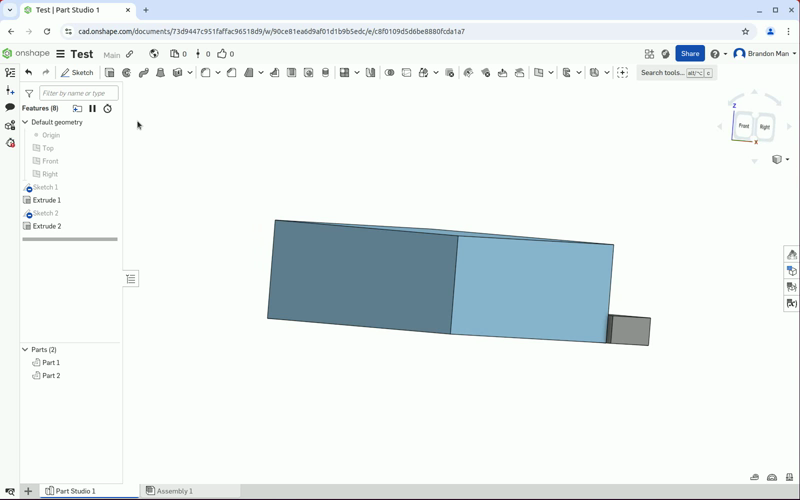
key(down, 3)
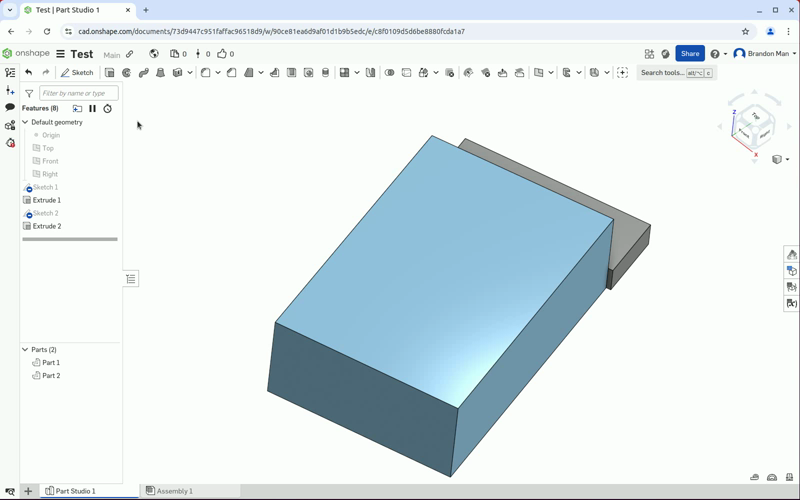
mouse_move(73, 189)
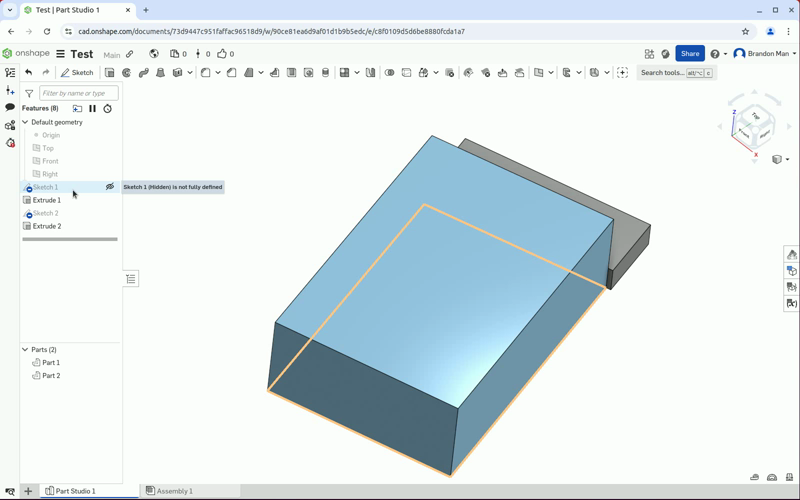
click(73, 189)